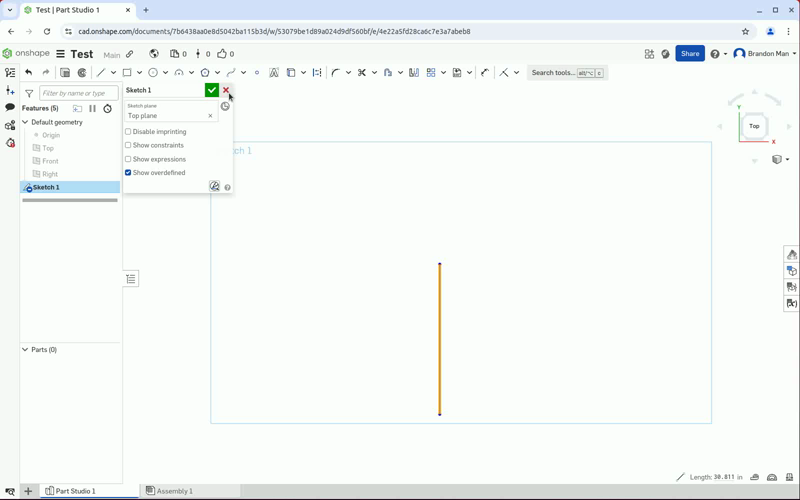
key(shift+h)
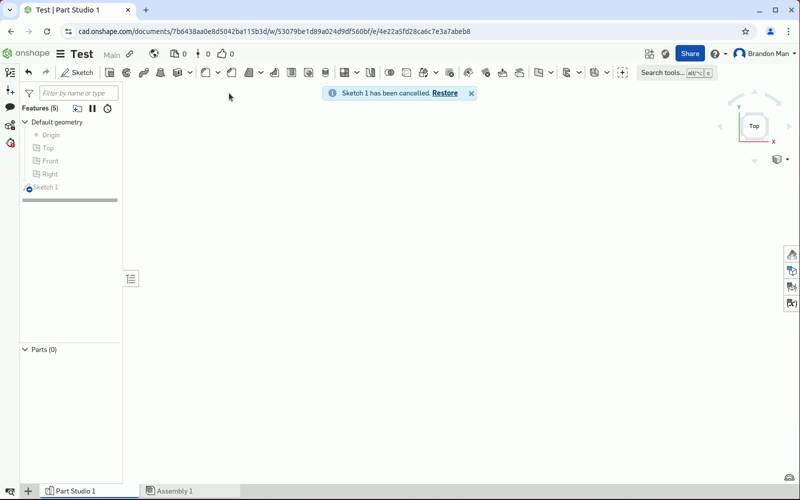
mouse_move(73, 352)
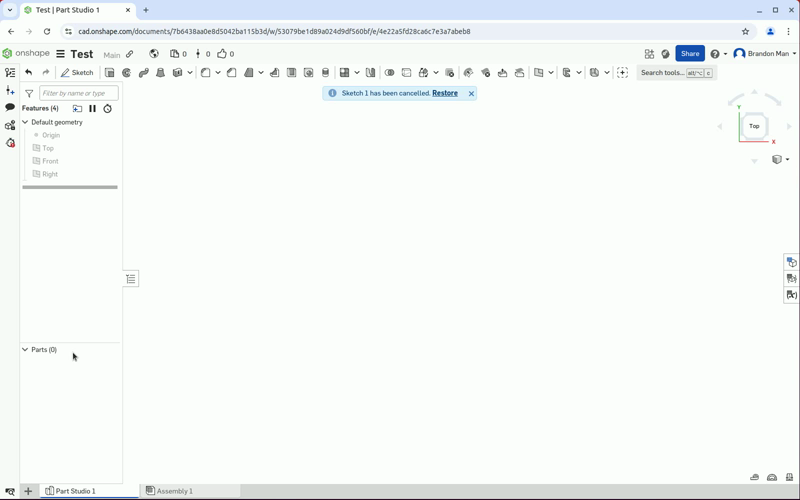
key(y)
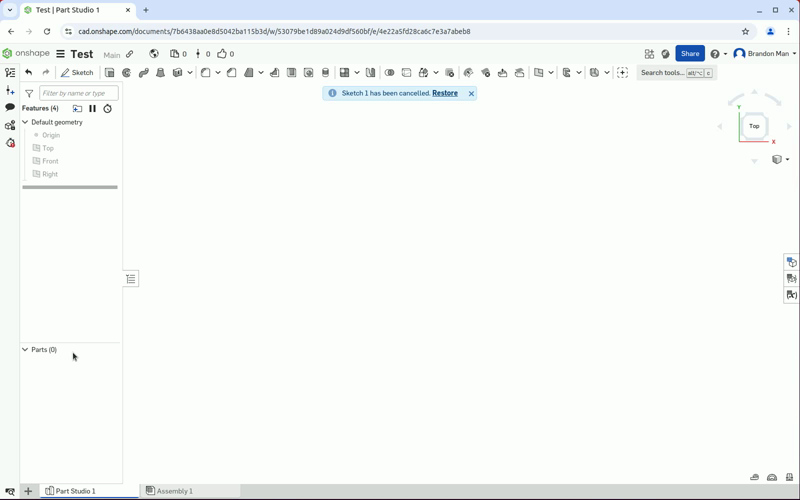
key(shift+p)
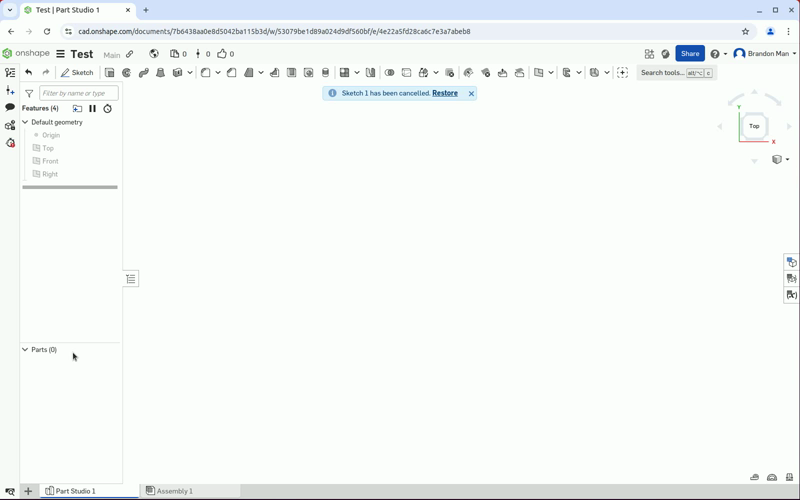
key(space)
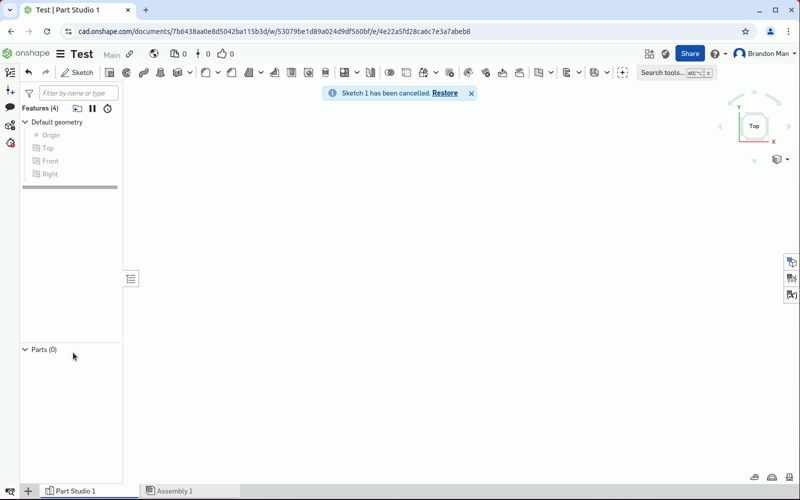
key_down(shift)
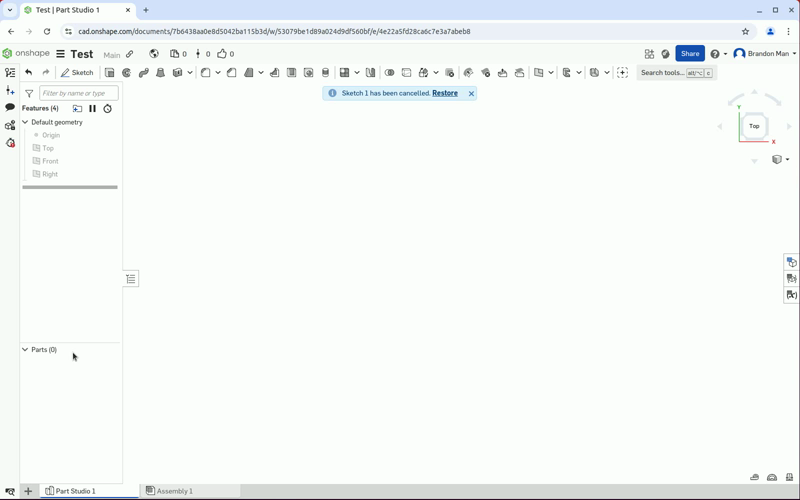
key(up)
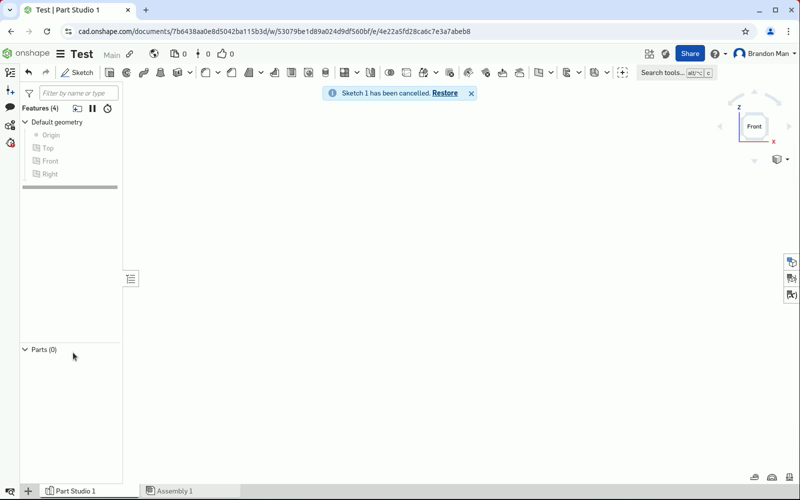
key_up(shift)
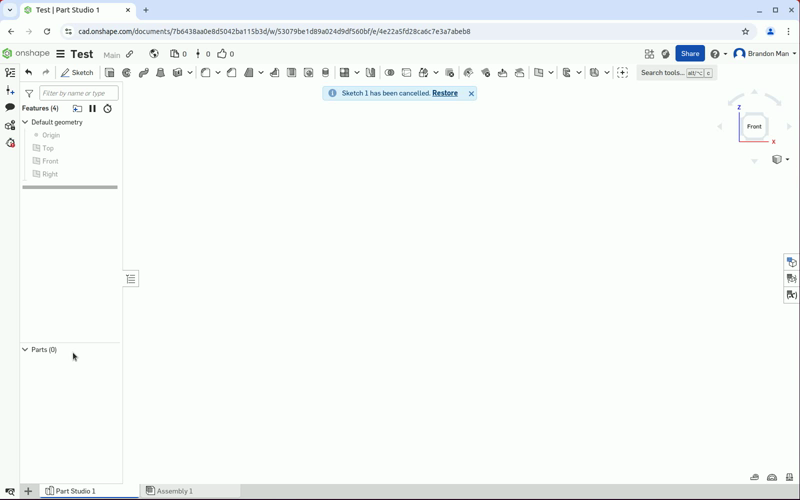
mouse_move(73, 352)
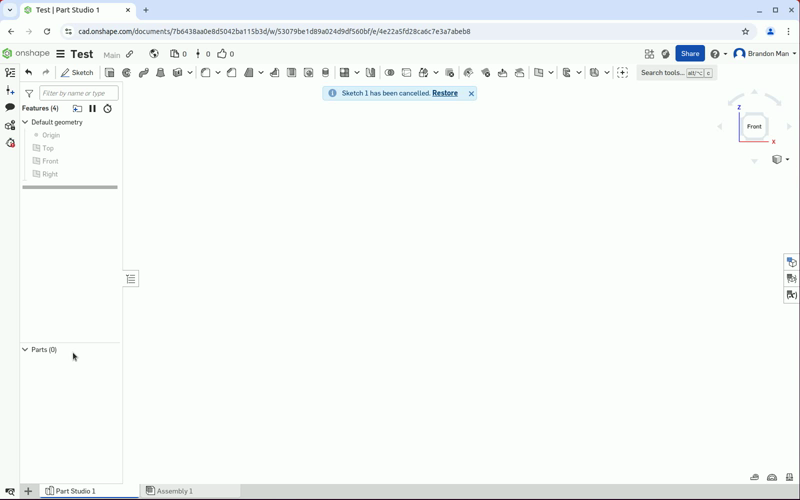
key(shift+y)
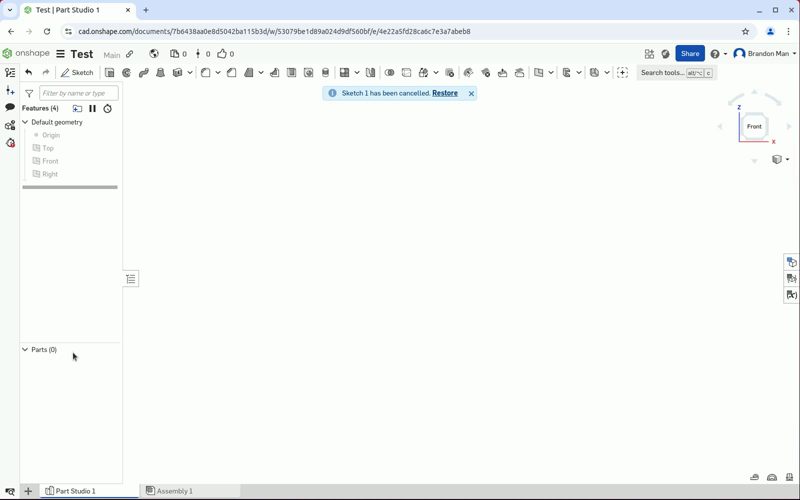
key(shift+s)
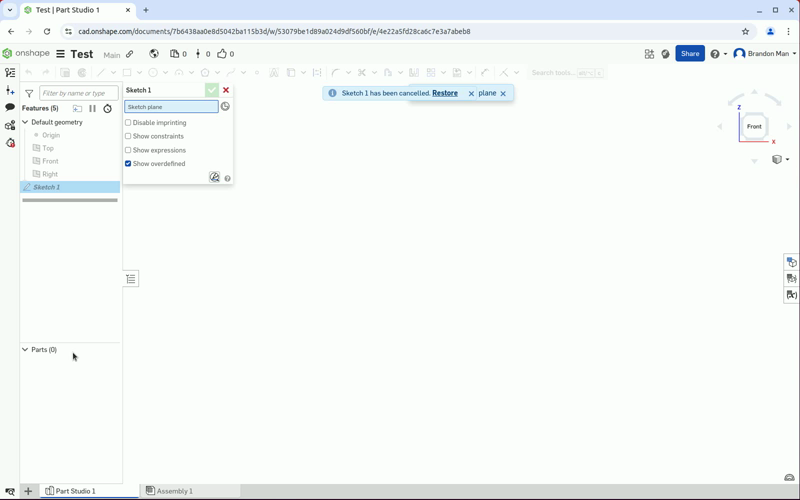
mouse_move(73, 163)
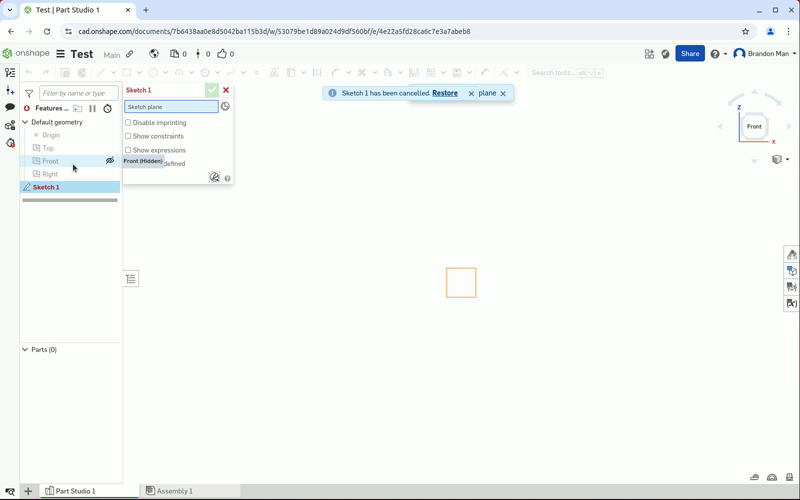
click(73, 163)
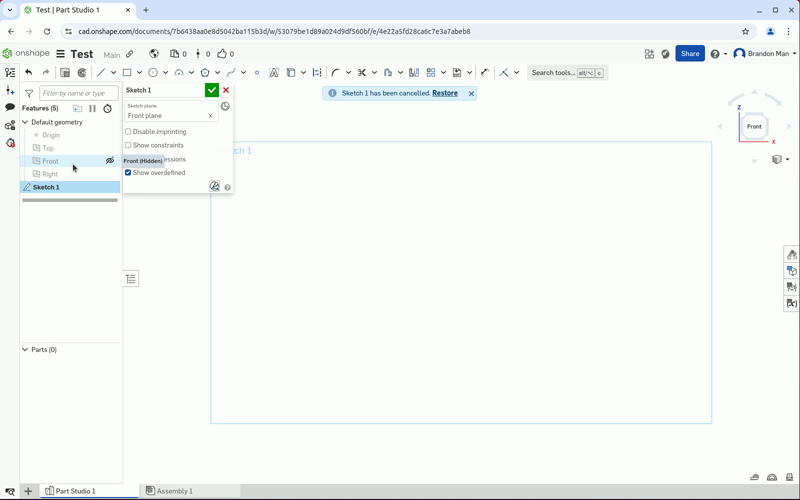
mouse_move(73, 352)
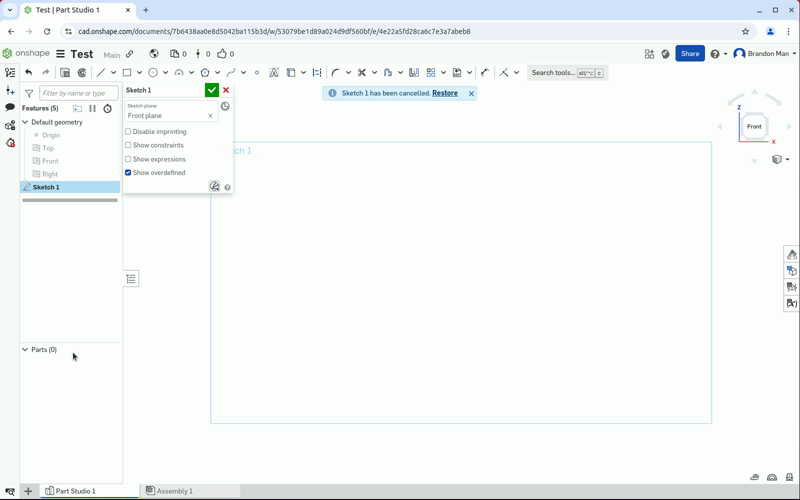
key(y)
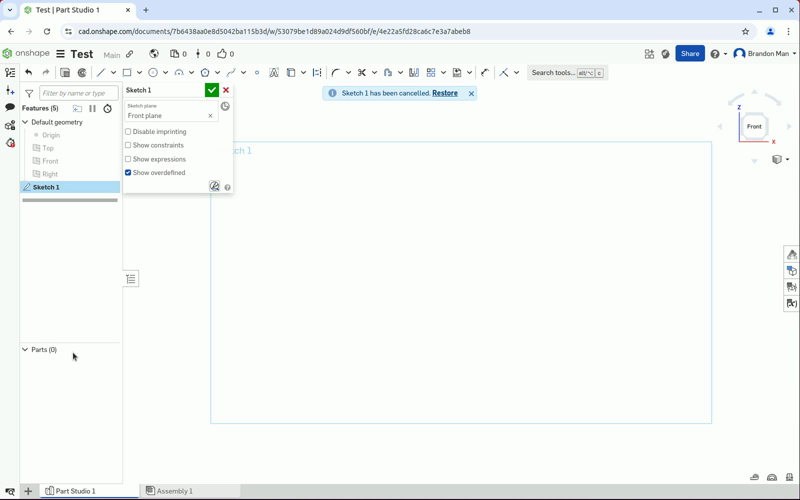
key(l)
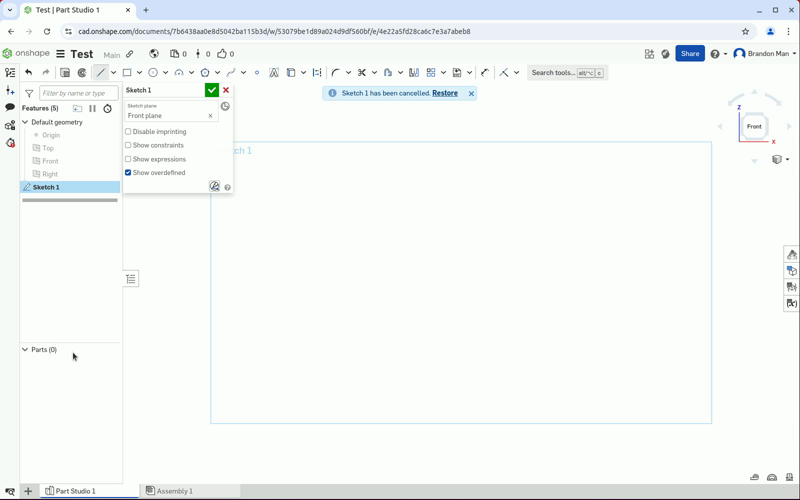
key_down(shift)
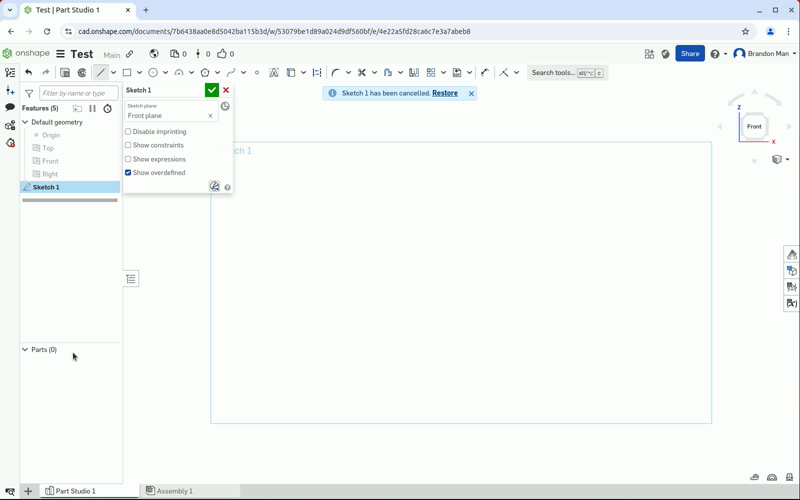
mouse_move(404, 395)
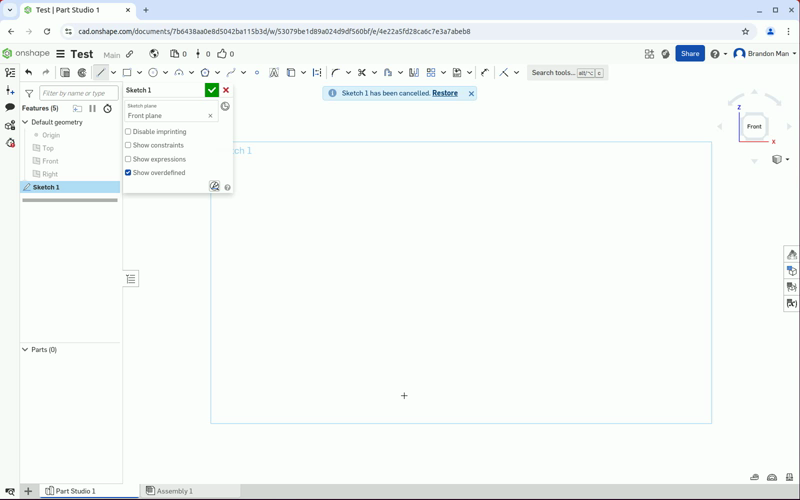
click(404, 395)
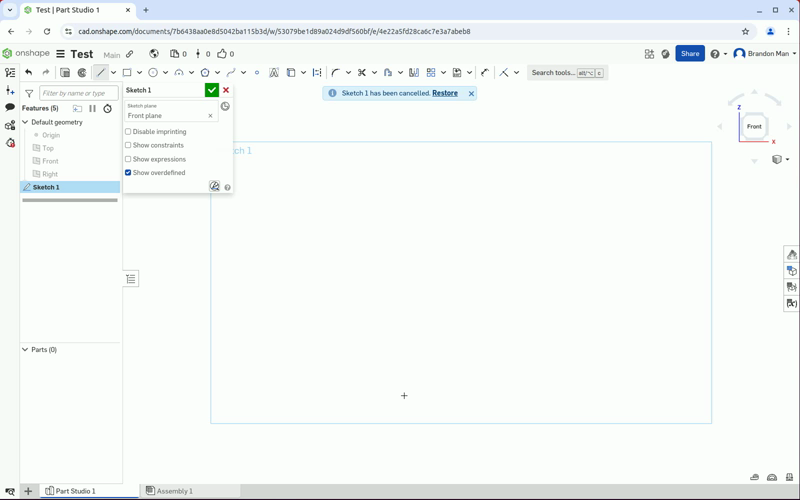
key_up(shift)
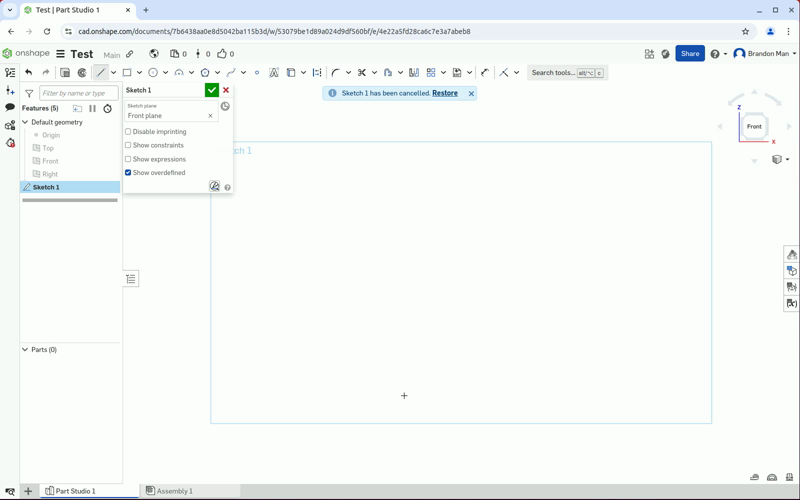
key_down(shift)
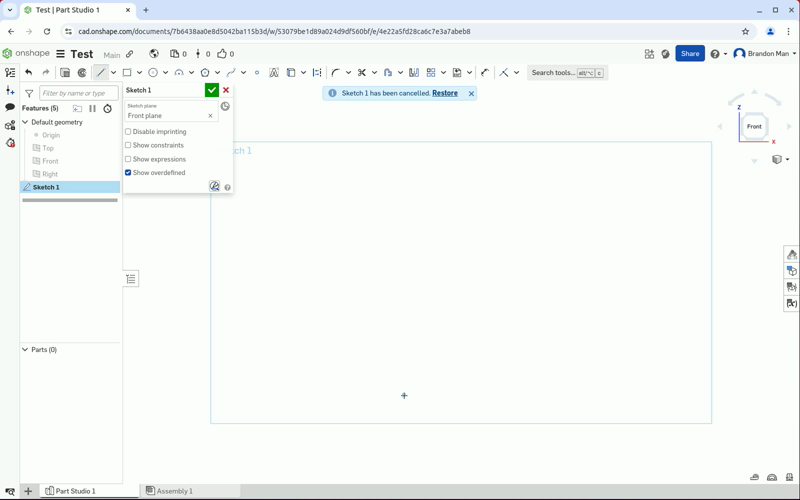
mouse_move(434, 395)
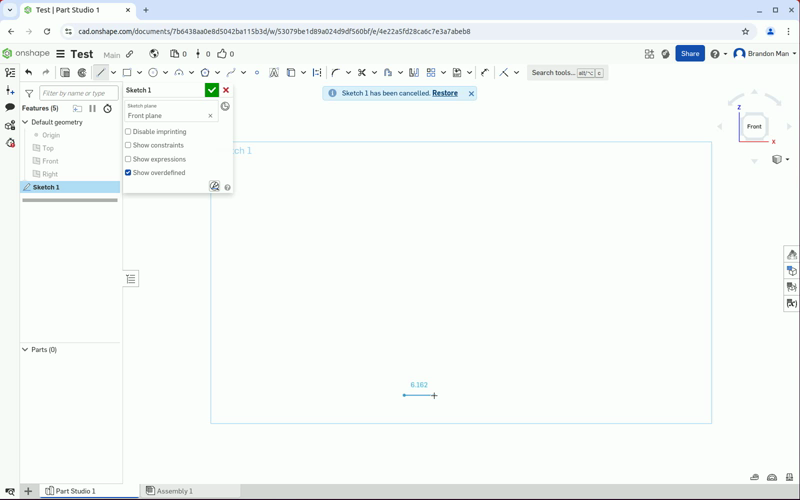
mouse_move(432, 395)
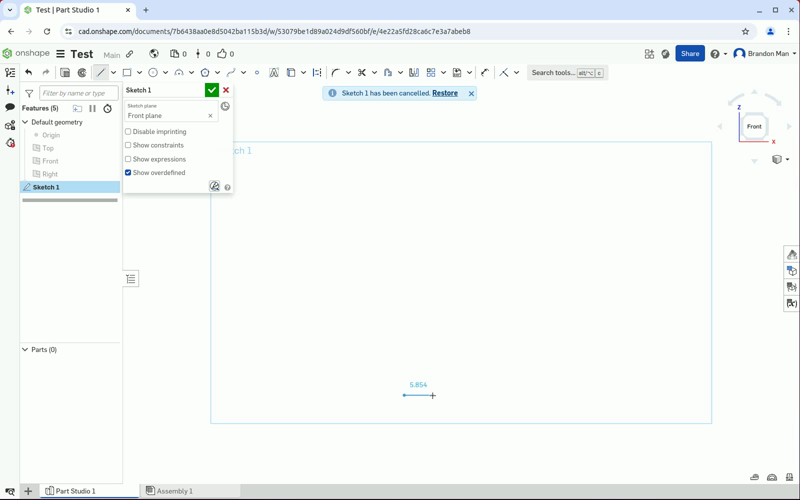
click(432, 395)
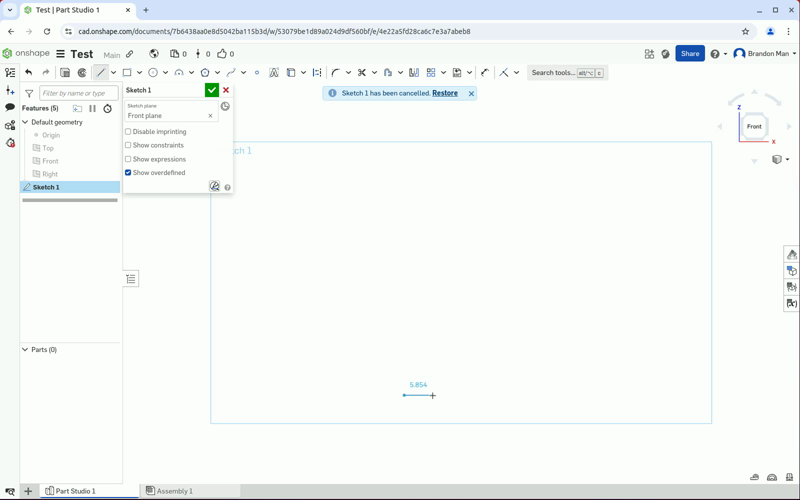
key_up(shift)
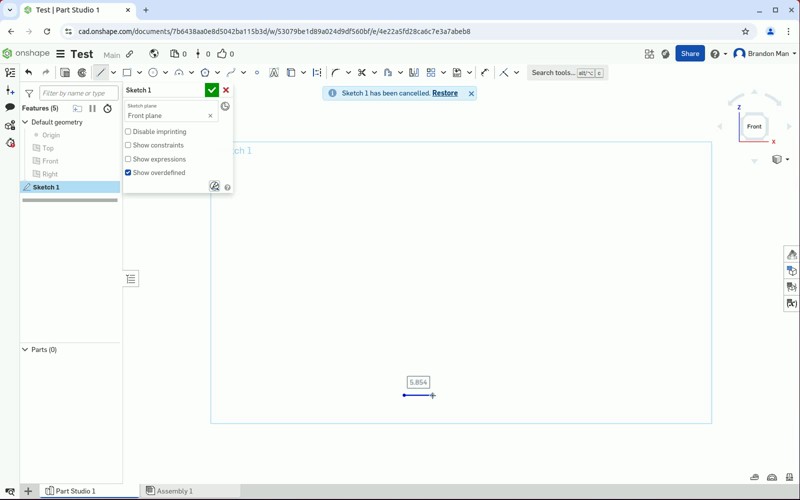
key_down(shift)
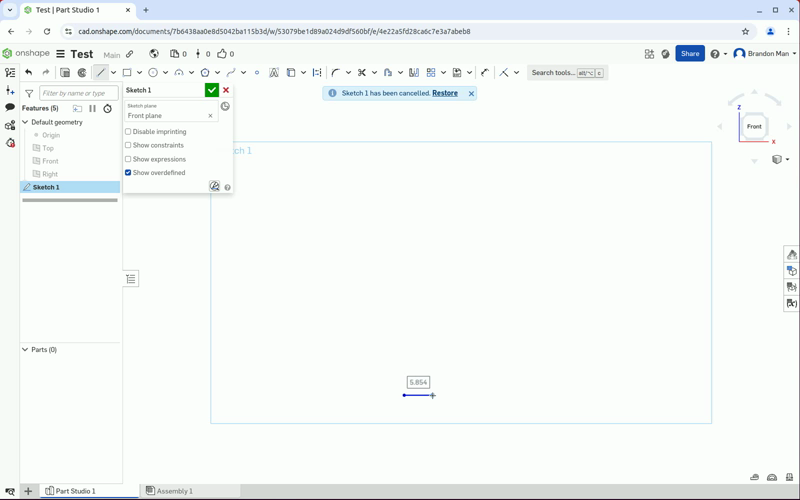
mouse_move(462, 395)
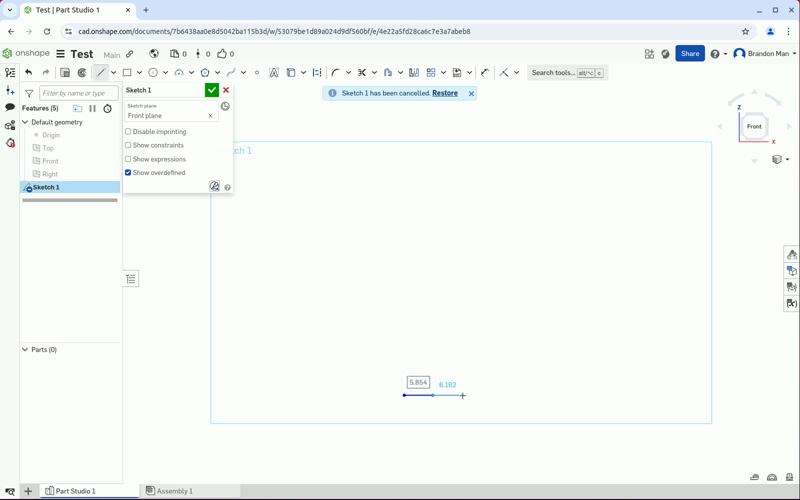
mouse_move(432, 381)
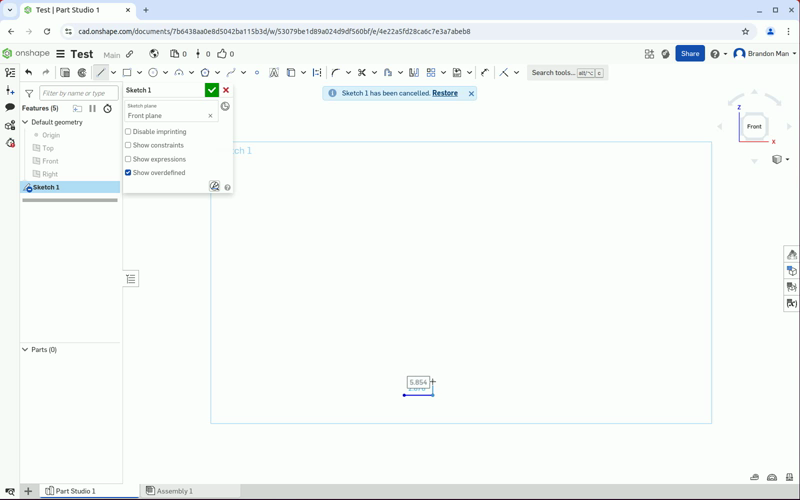
click(432, 381)
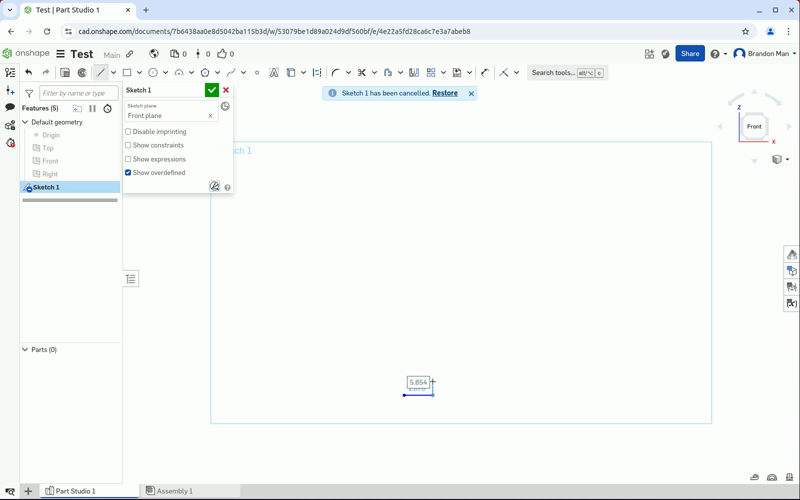
key_up(shift)
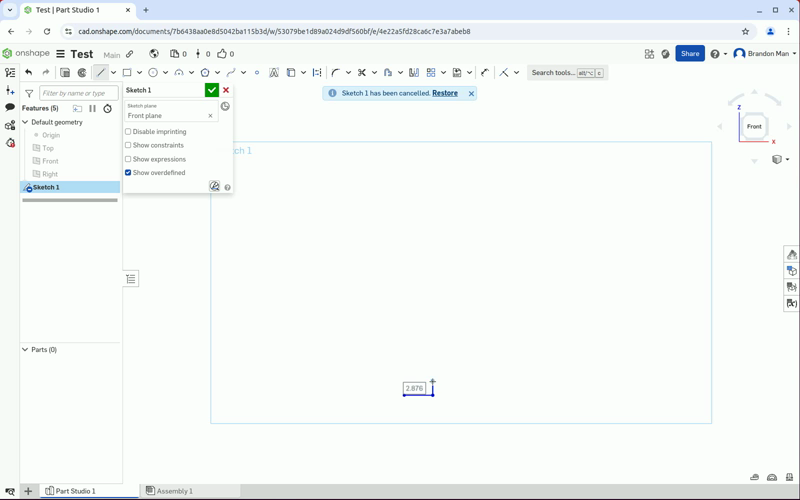
key(esc)
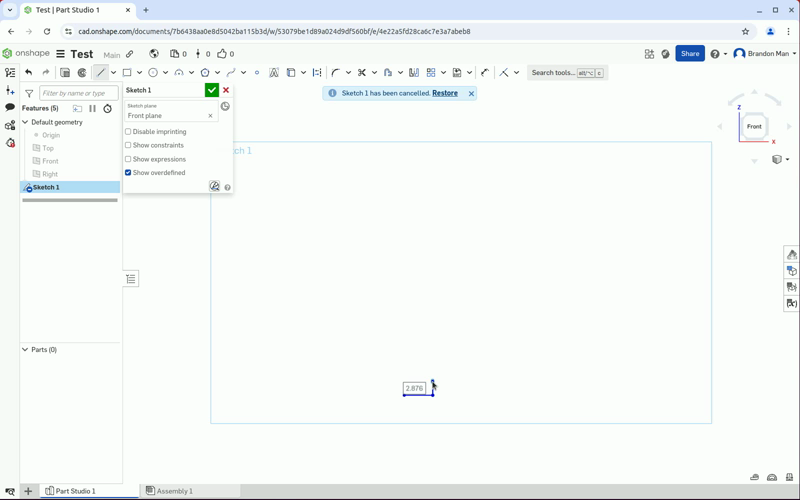
key(a)
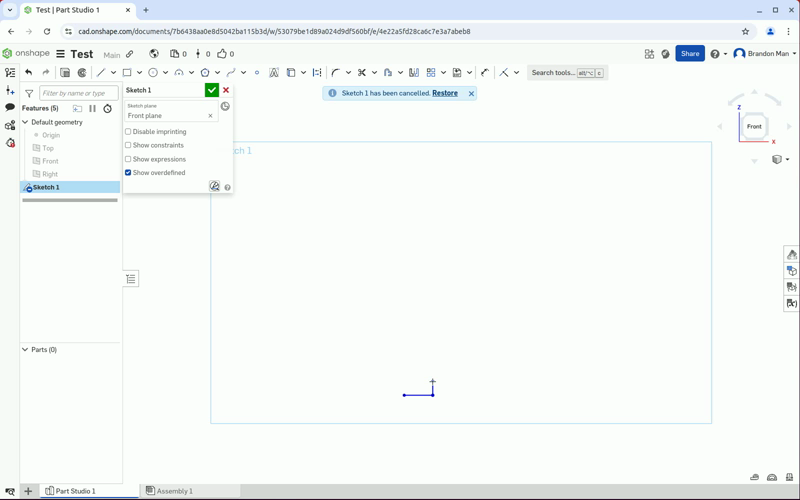
mouse_move(432, 381)
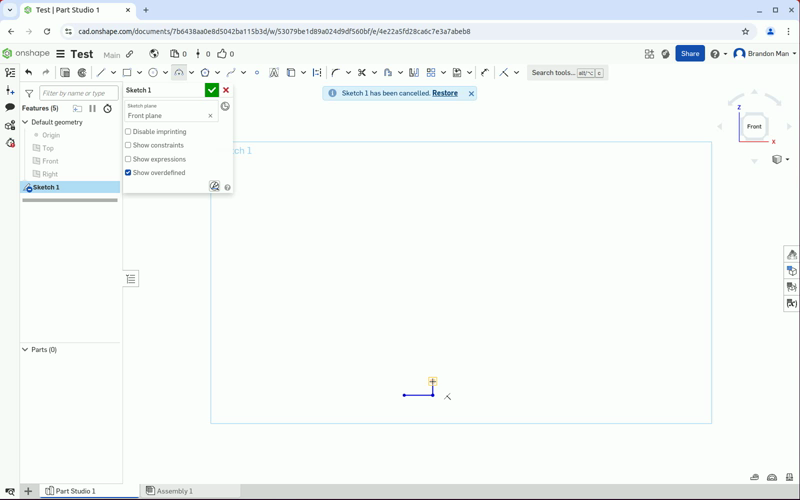
click(432, 381)
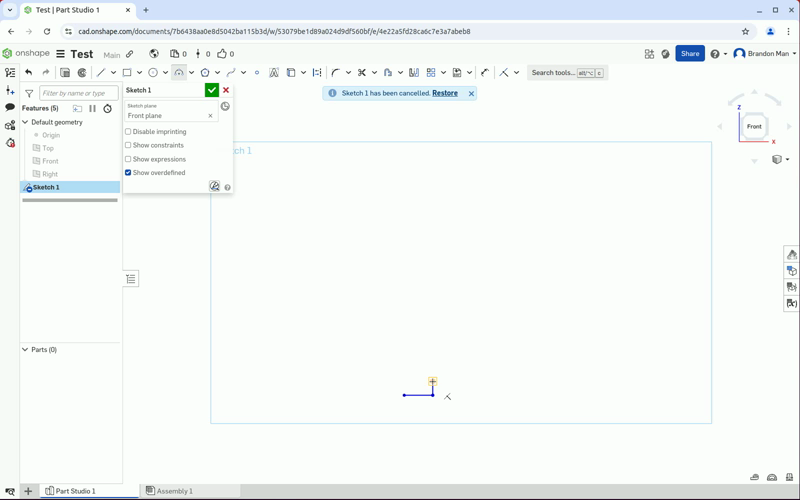
key_down(shift)
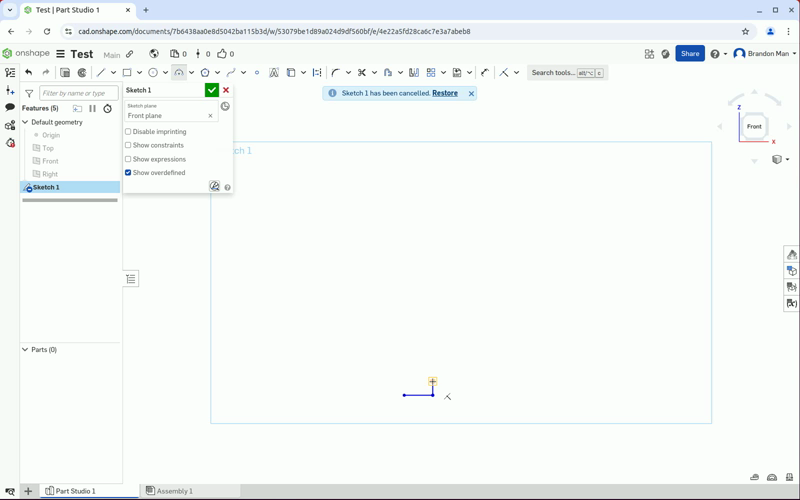
mouse_move(447, 367)
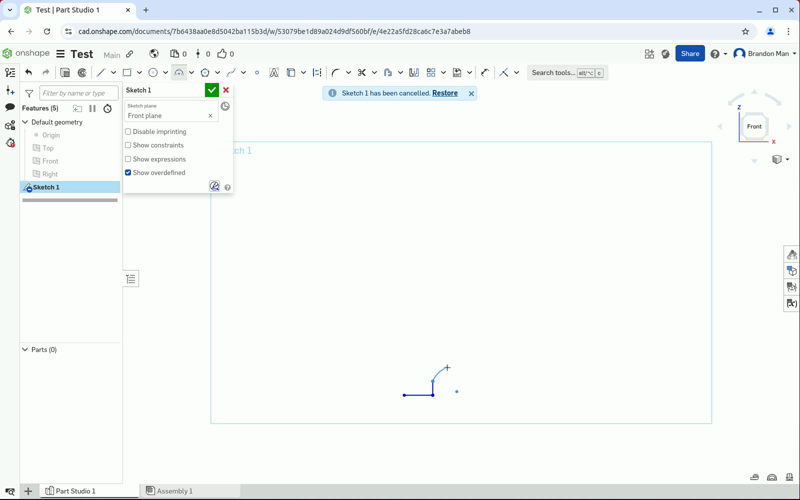
click(447, 367)
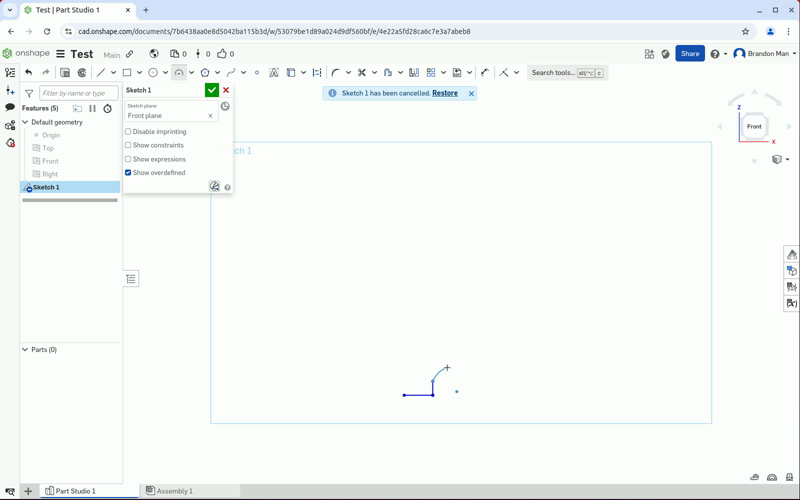
mouse_move(437, 371)
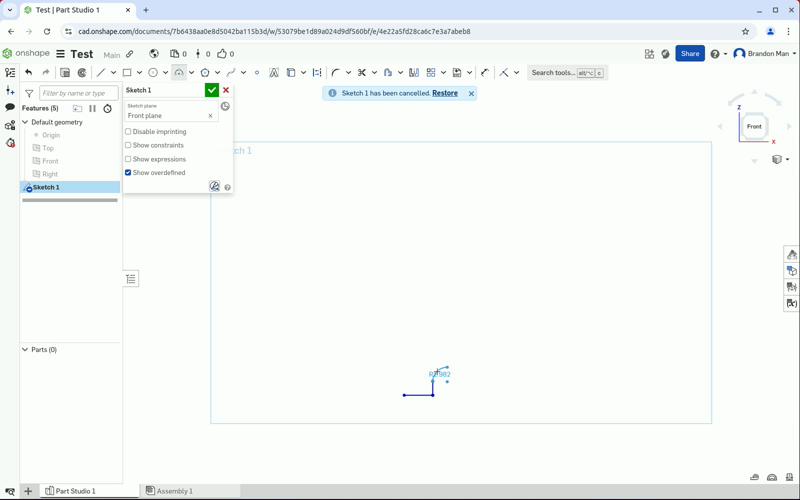
click(437, 371)
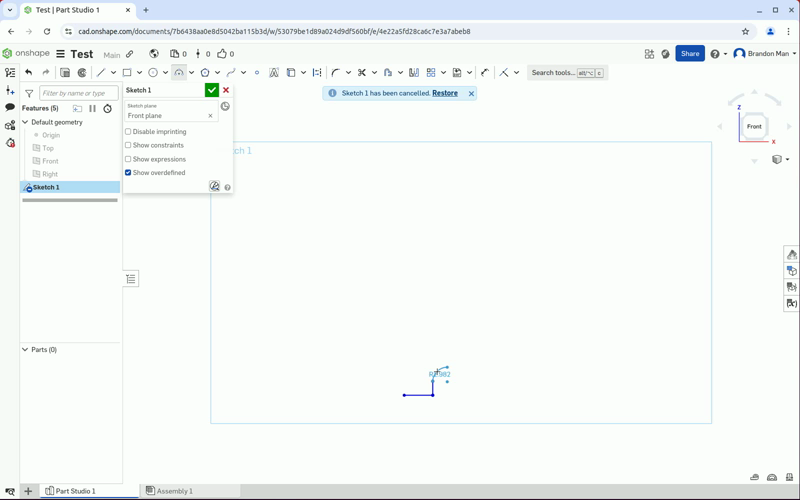
key_up(shift)
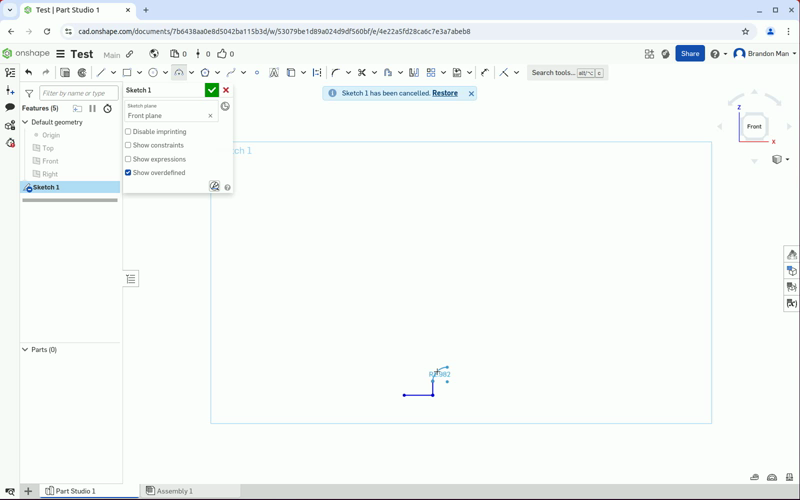
key(esc)
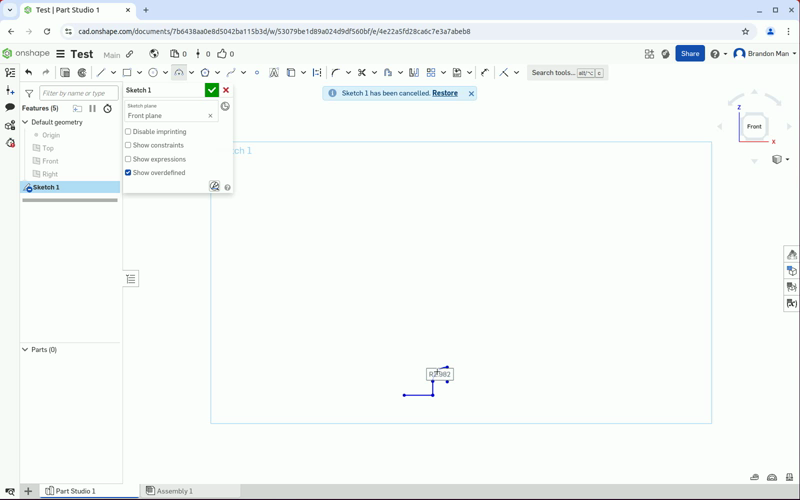
key(l)
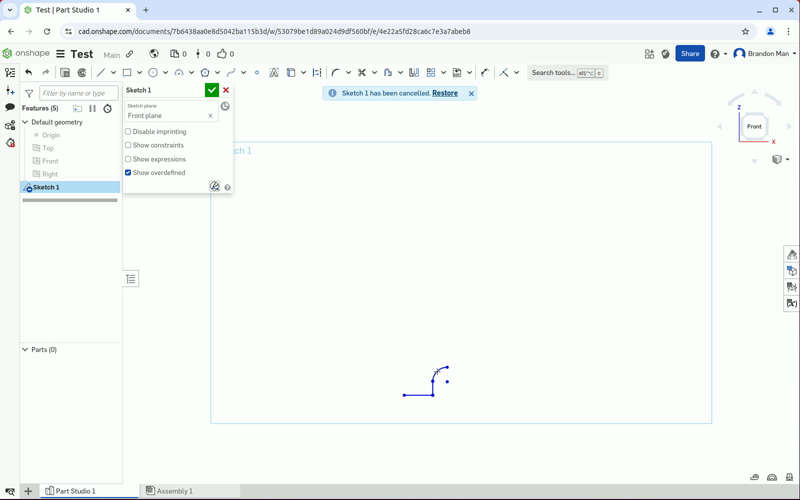
mouse_move(447, 367)
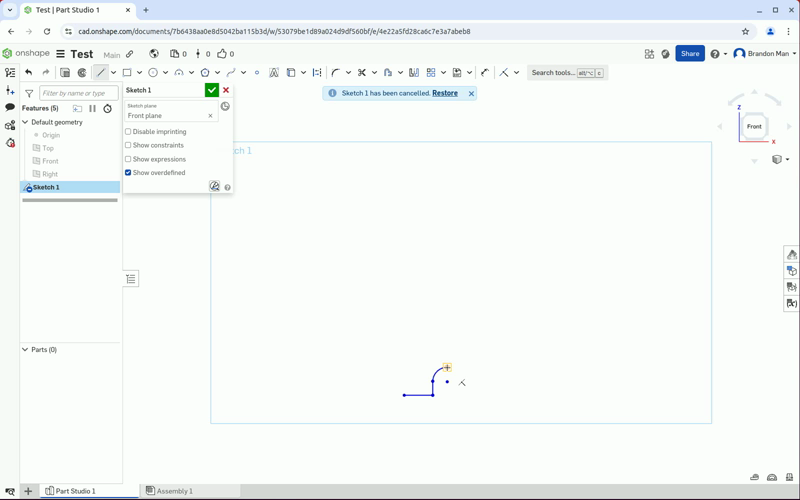
click(447, 367)
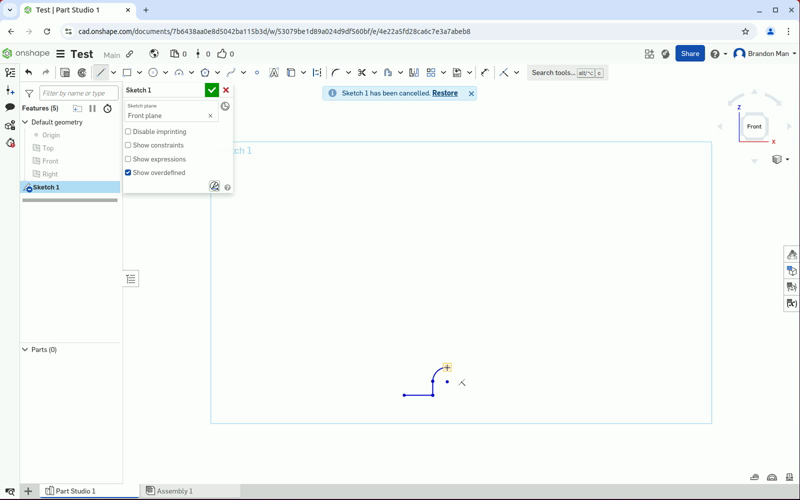
key_down(shift)
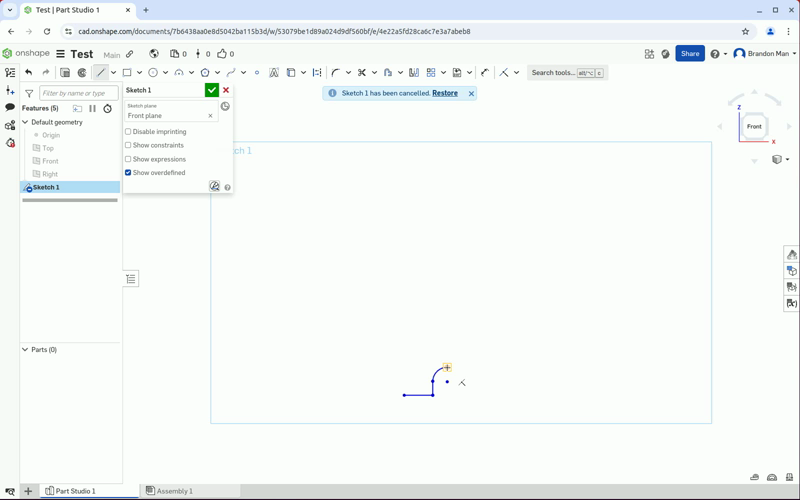
mouse_move(477, 367)
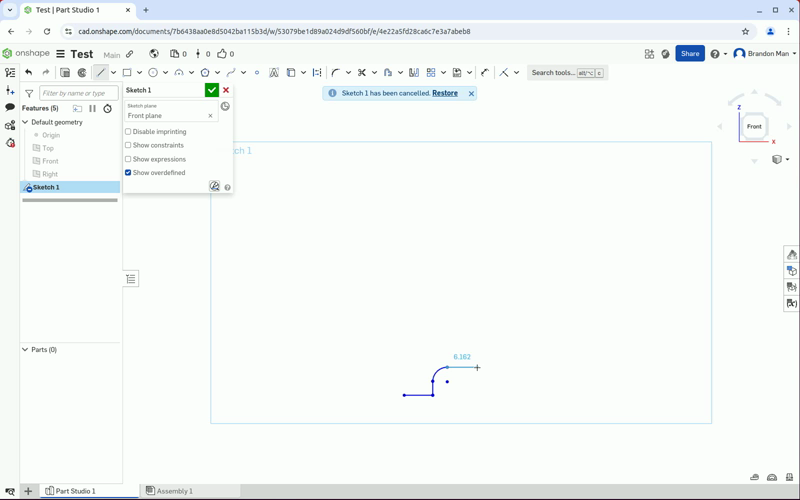
mouse_move(475, 367)
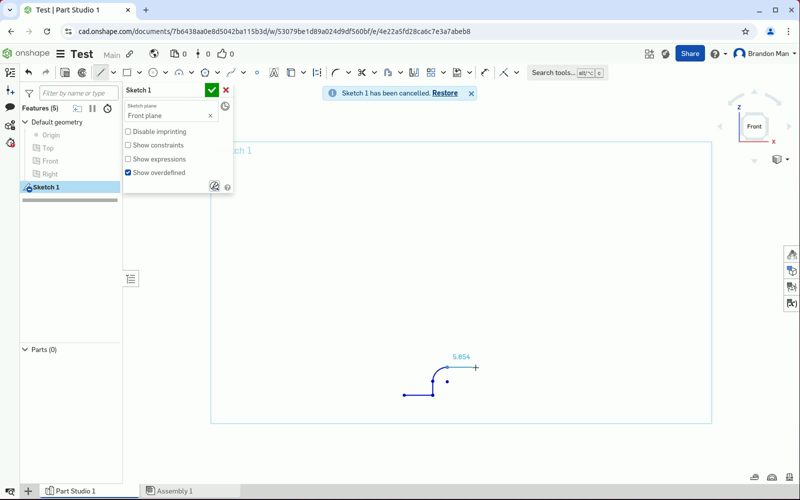
click(475, 367)
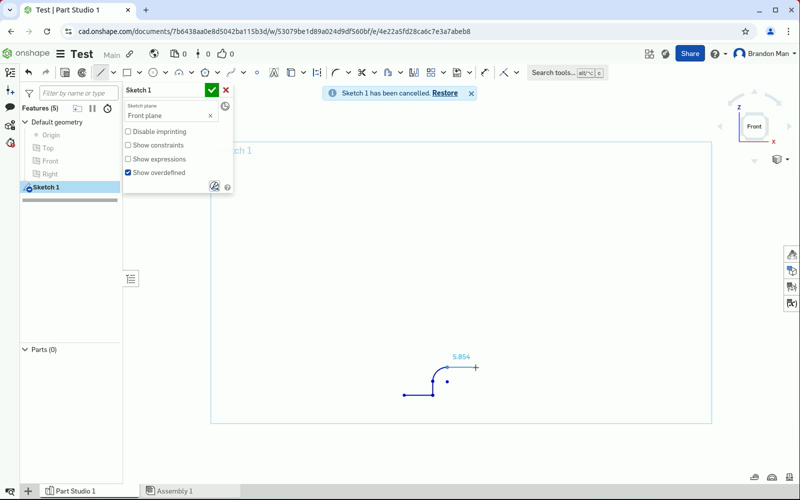
key_up(shift)
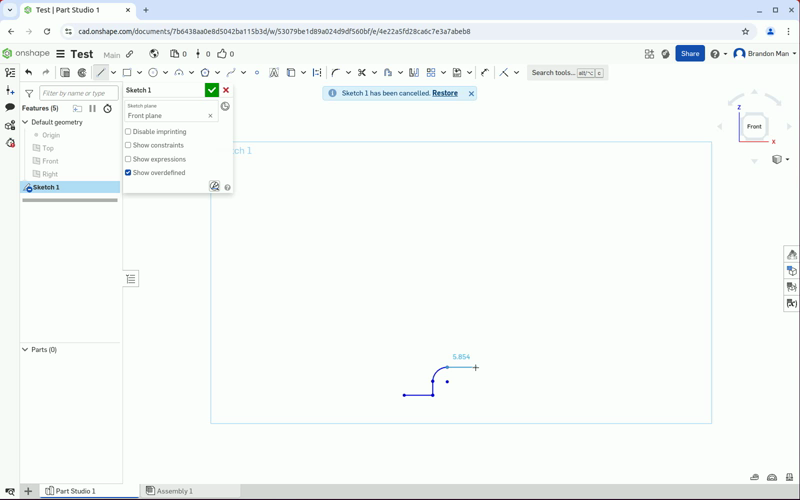
key(esc)
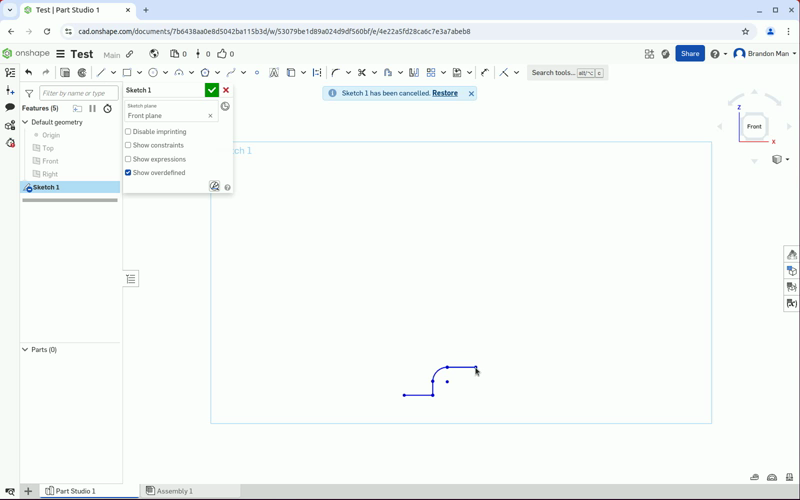
key(a)
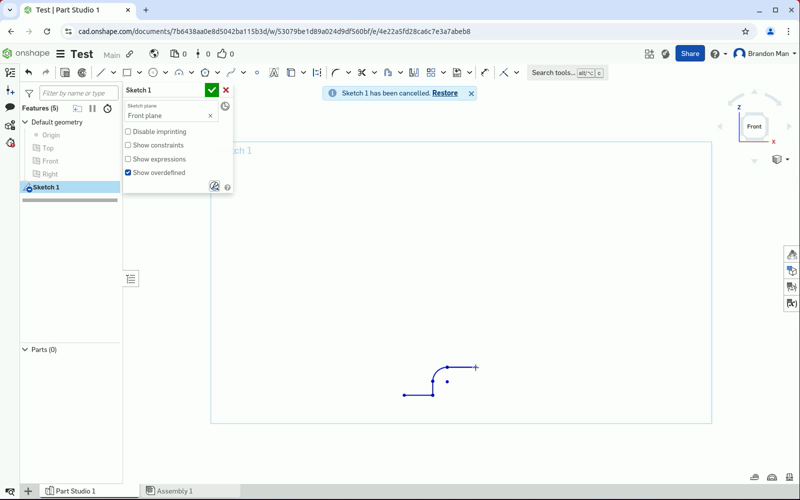
mouse_move(475, 367)
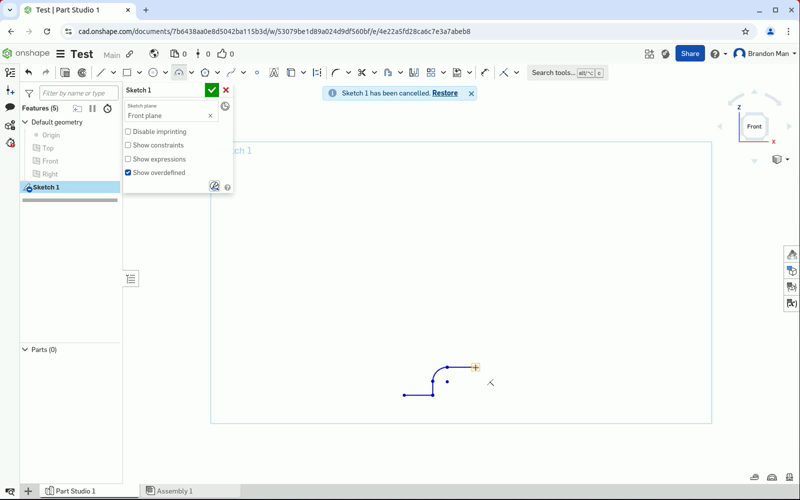
click(475, 367)
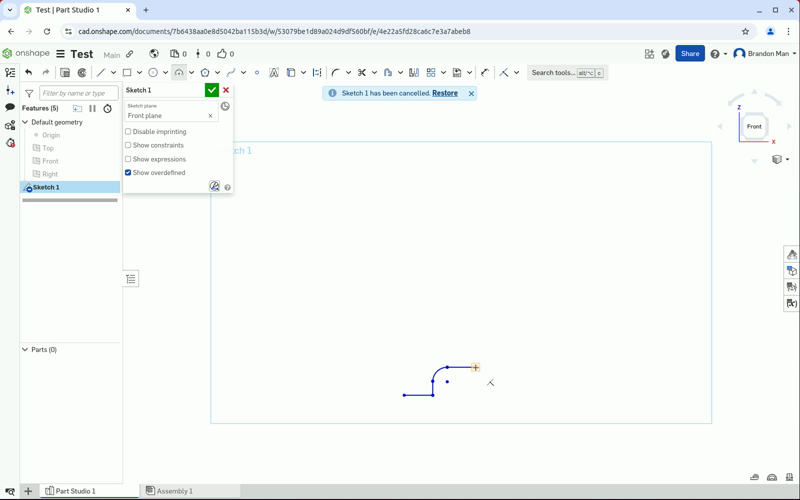
key_down(shift)
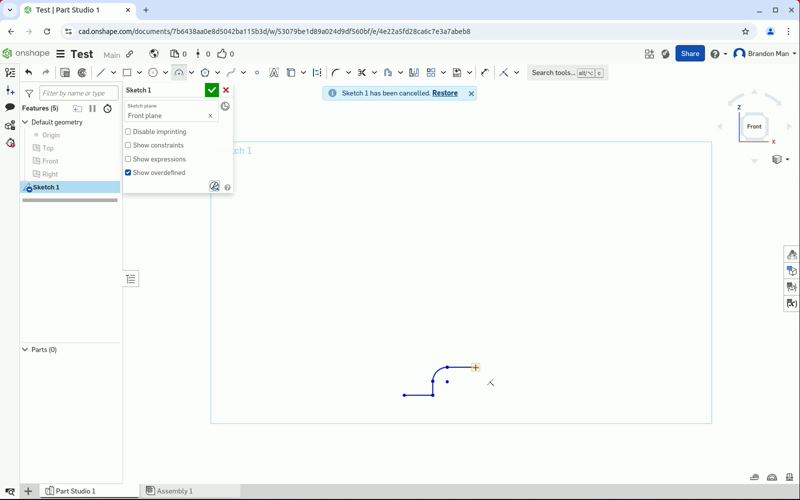
mouse_move(489, 381)
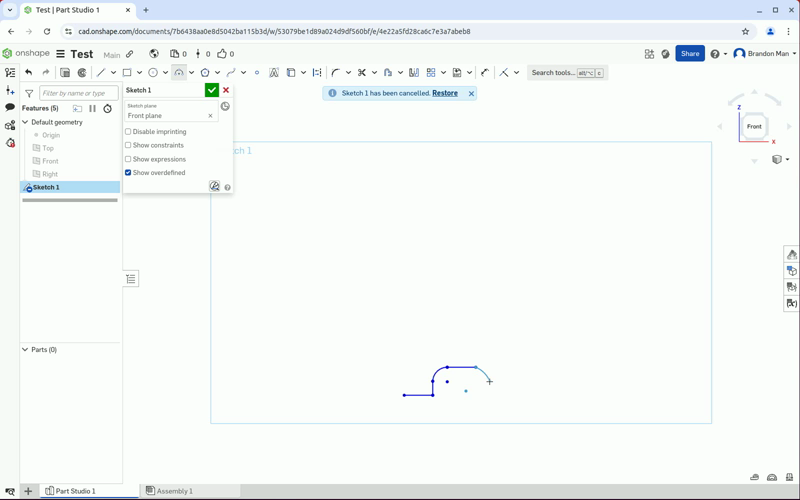
click(489, 381)
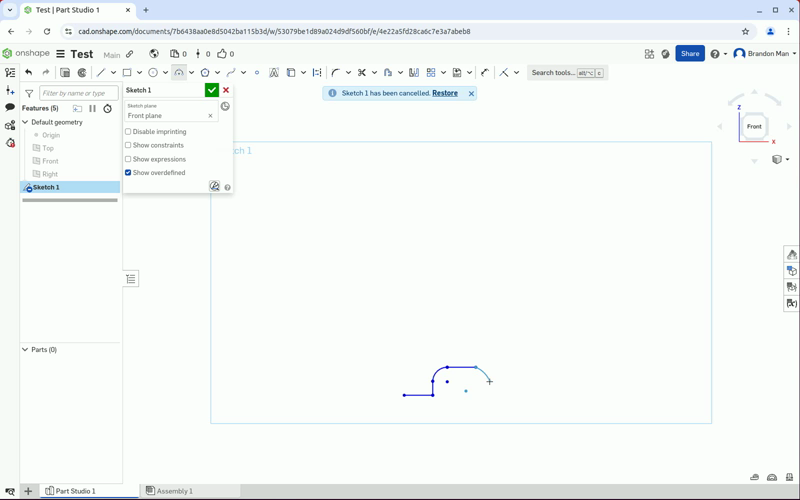
mouse_move(485, 371)
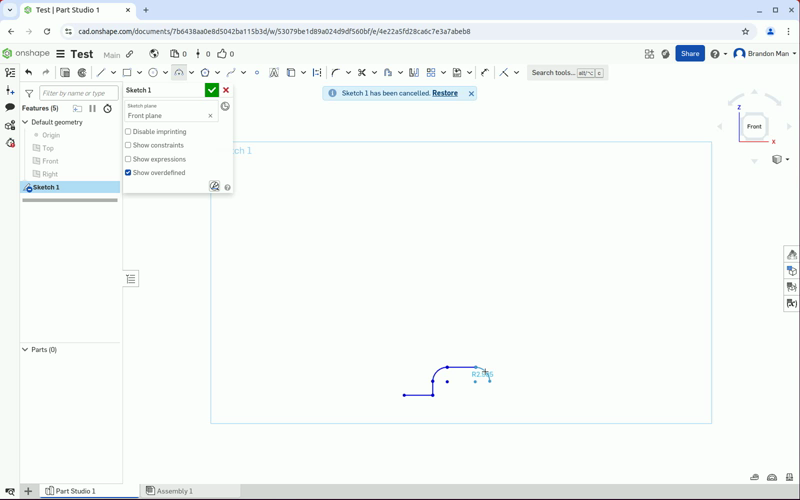
click(485, 371)
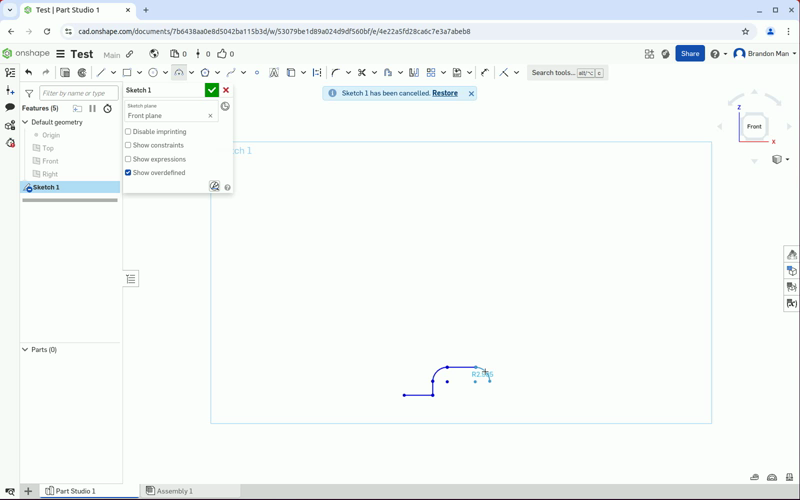
key_up(shift)
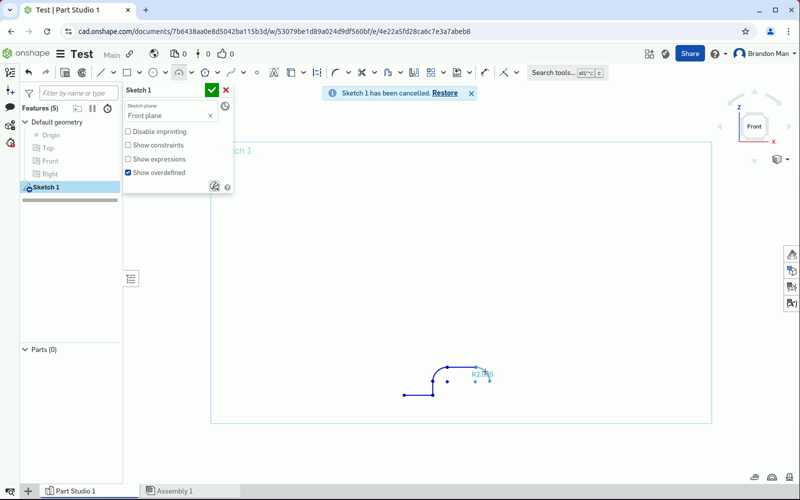
key(esc)
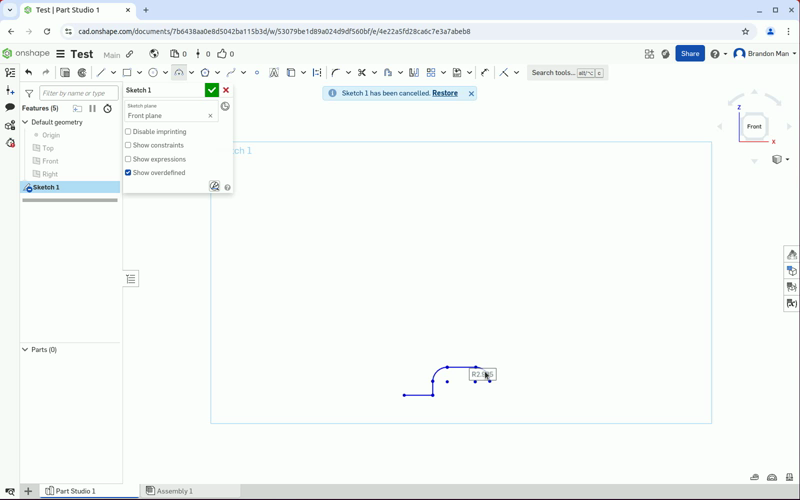
key(l)
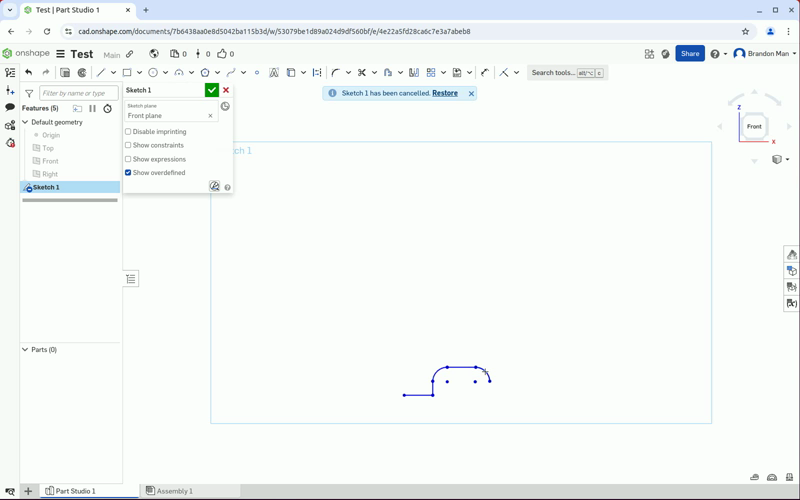
mouse_move(489, 381)
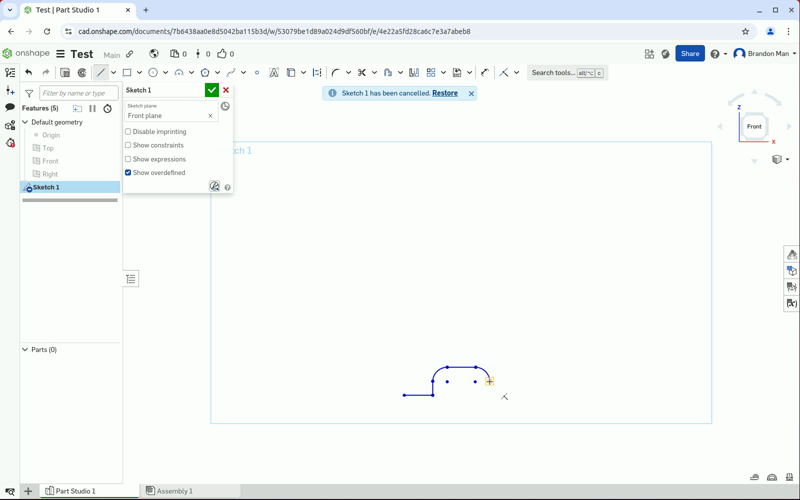
click(489, 381)
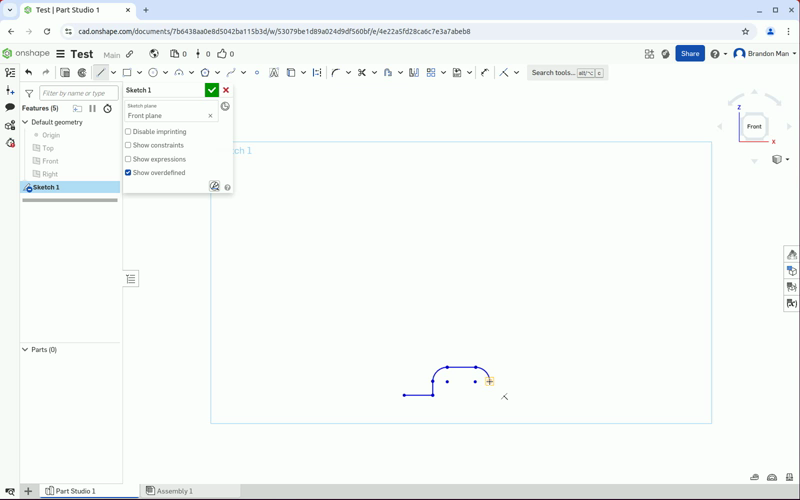
key_down(shift)
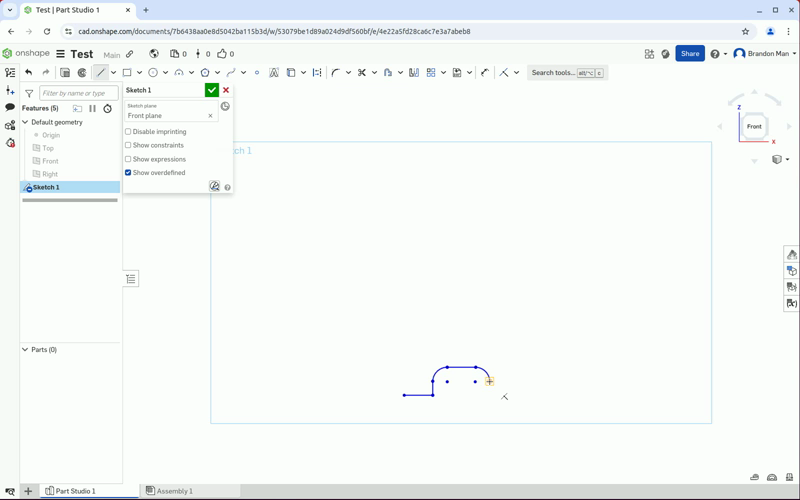
mouse_move(519, 381)
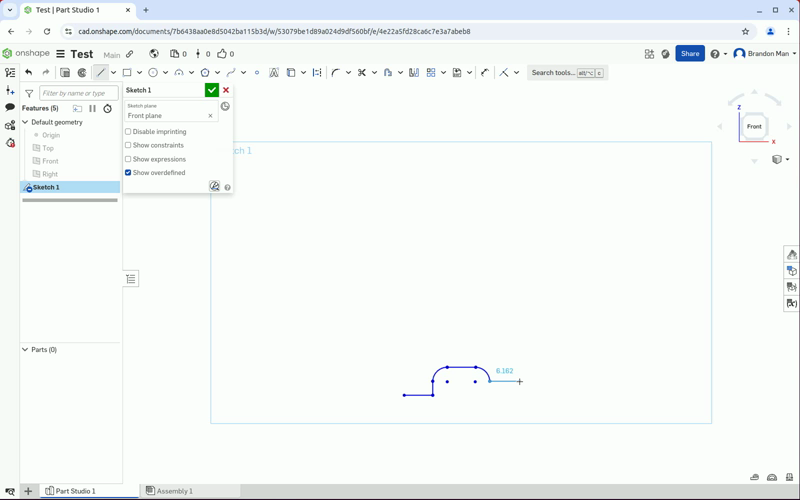
mouse_move(489, 395)
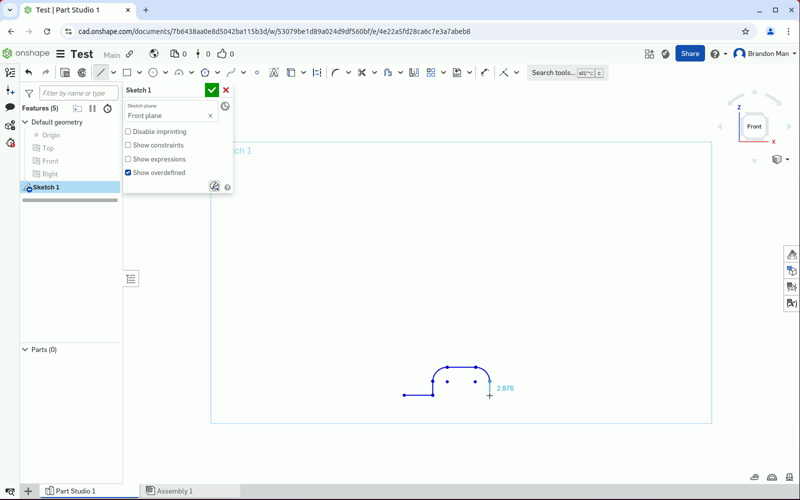
click(489, 395)
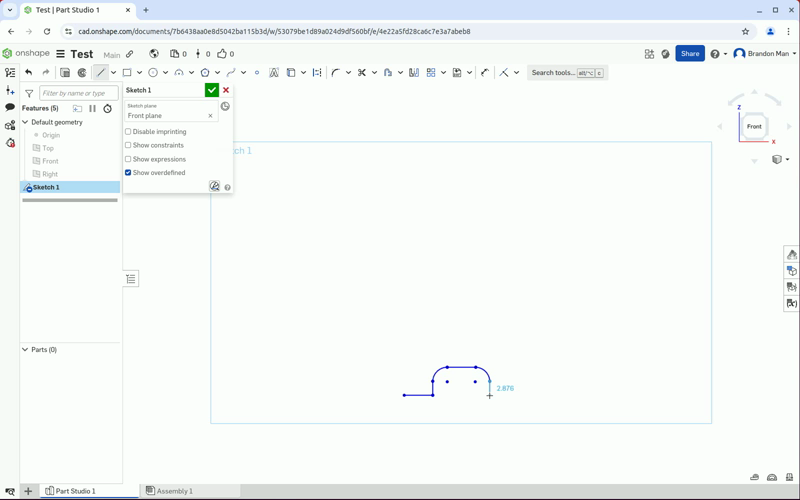
key_up(shift)
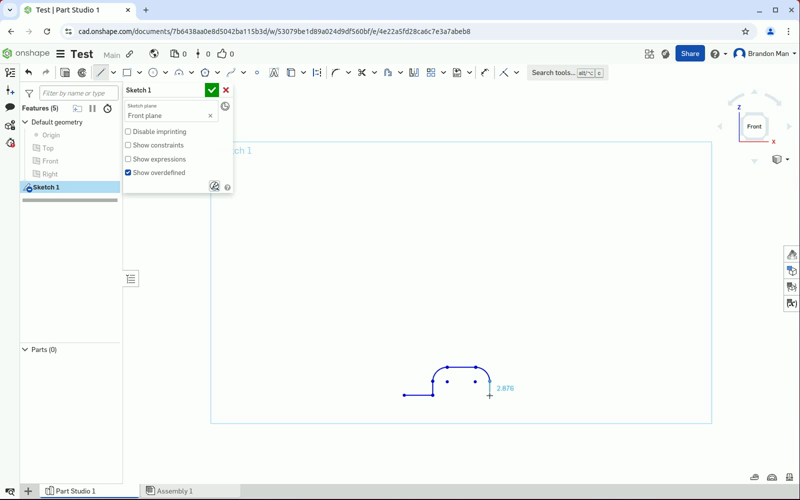
key_down(shift)
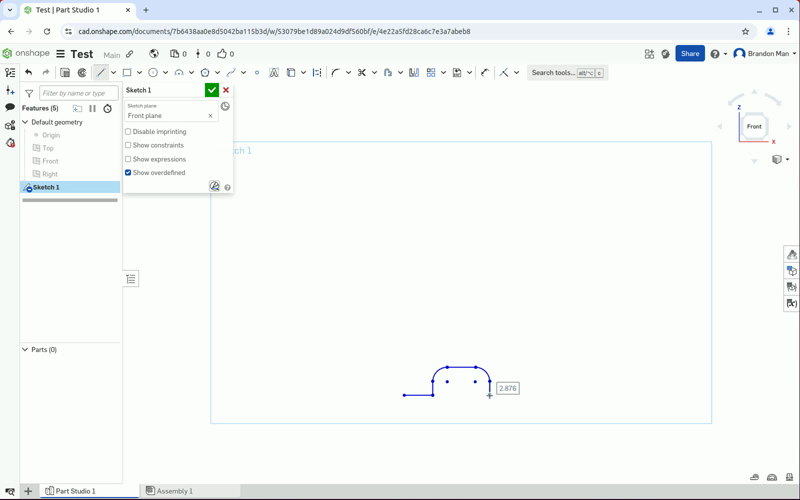
mouse_move(519, 395)
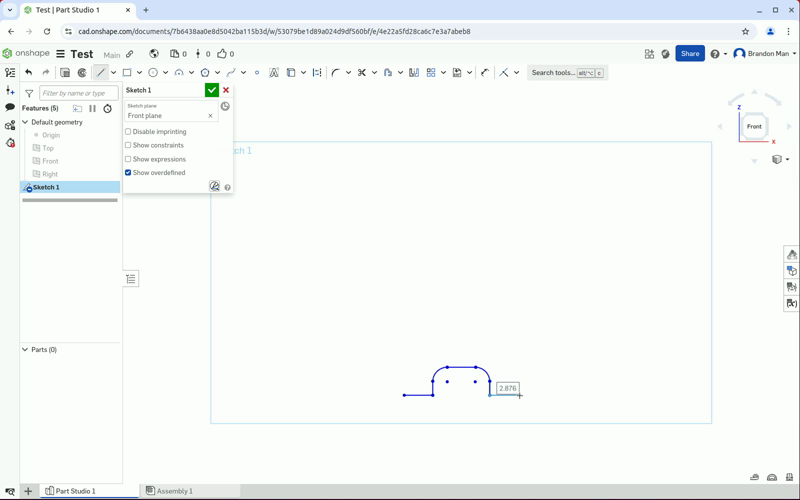
mouse_move(516, 395)
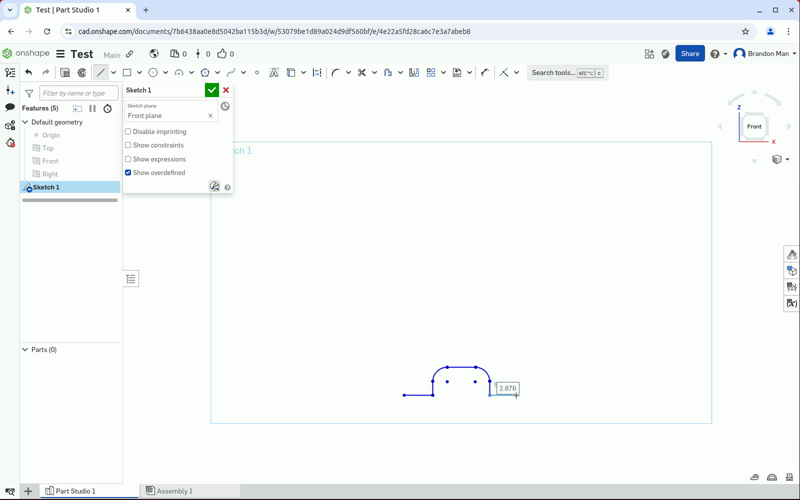
click(516, 395)
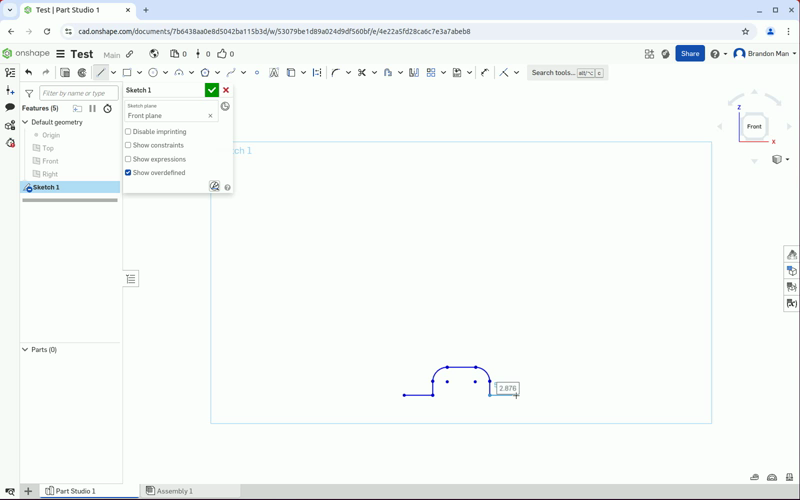
key_up(shift)
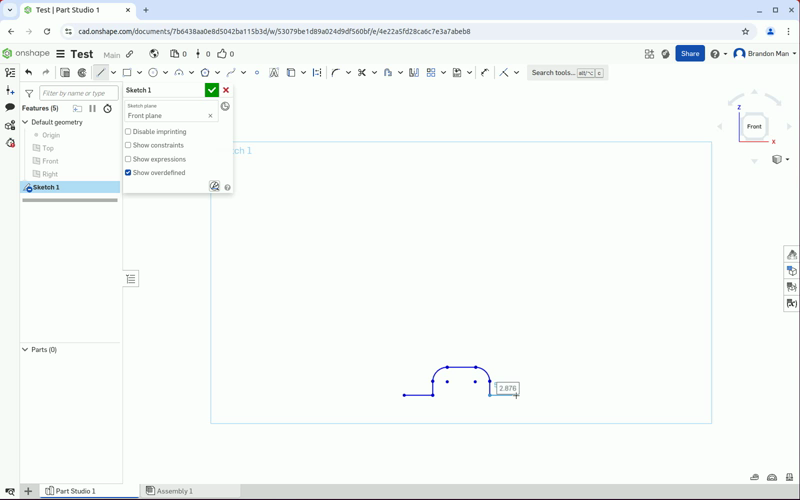
key_down(shift)
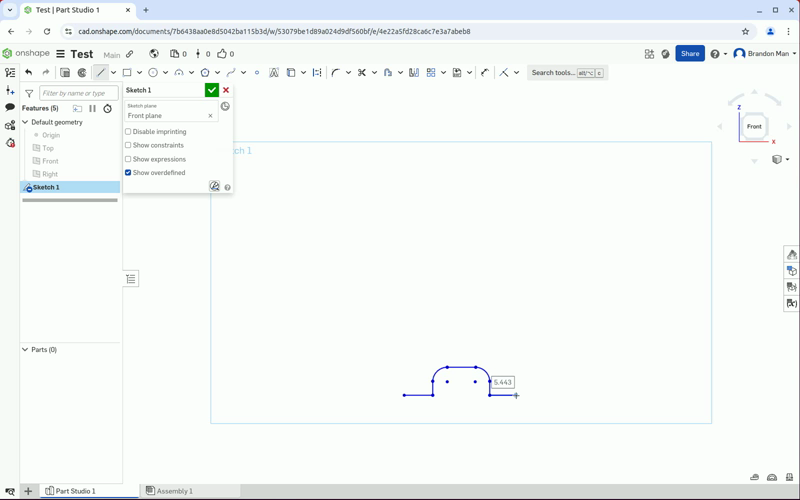
mouse_move(516, 283)
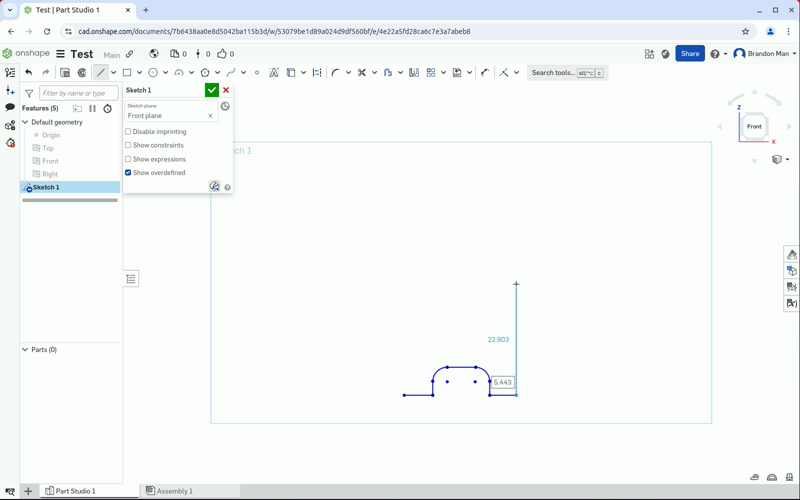
click(516, 283)
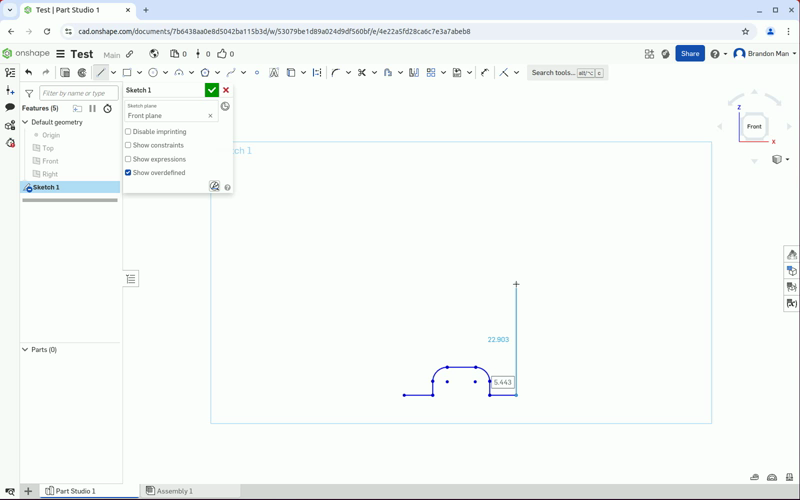
key_up(shift)
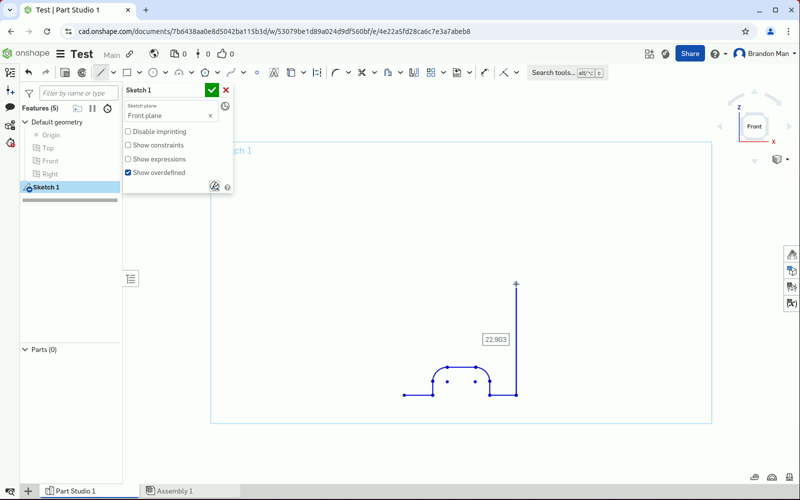
key(esc)
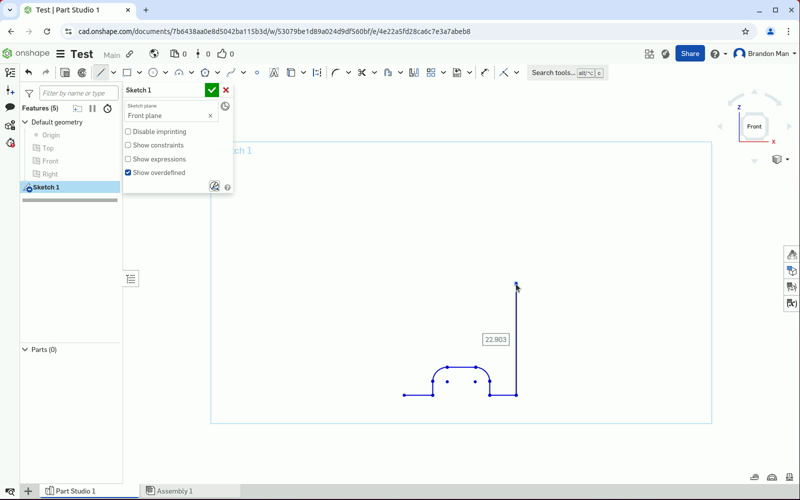
key(a)
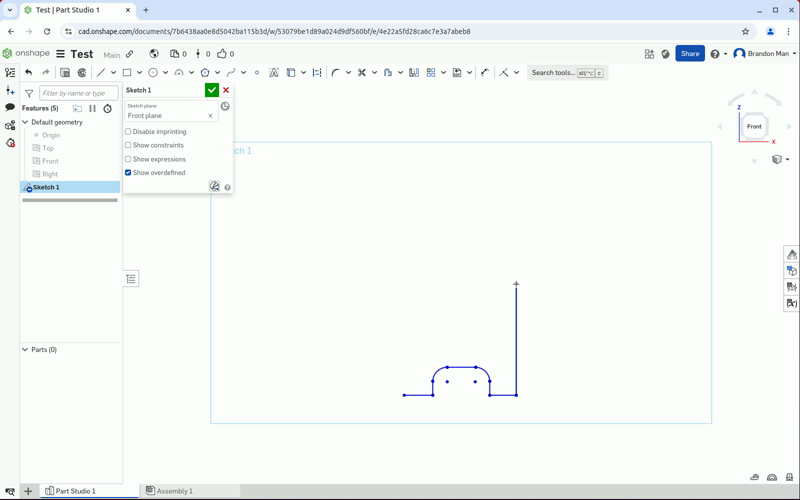
mouse_move(516, 283)
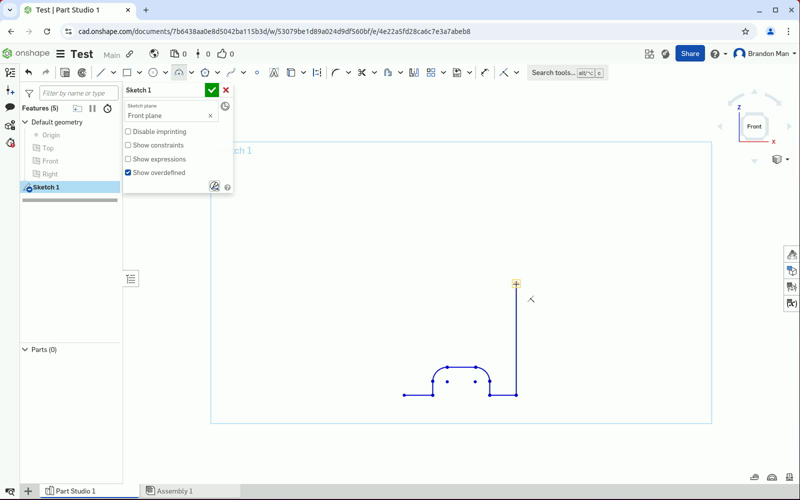
click(516, 283)
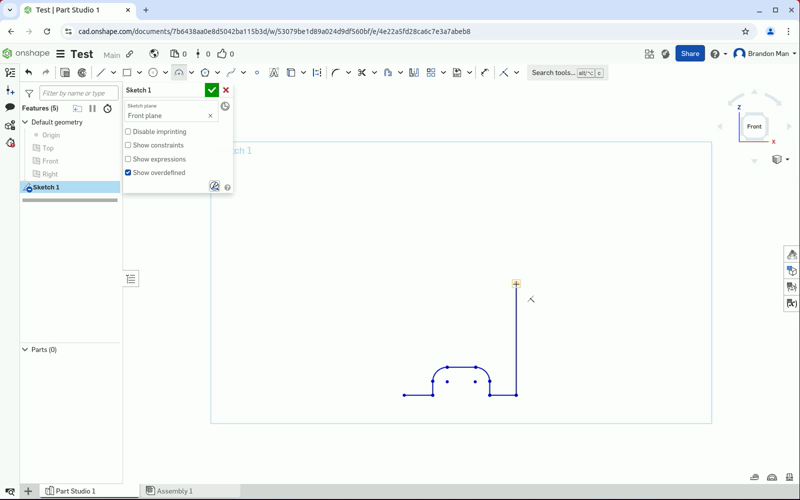
key_down(shift)
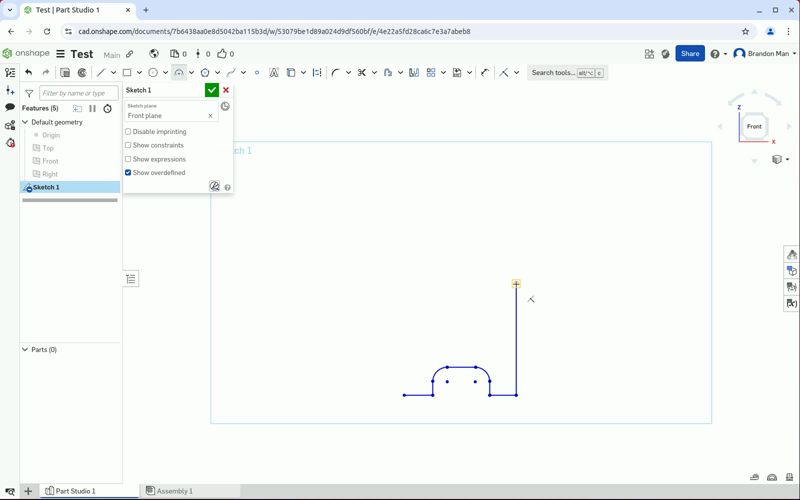
mouse_move(404, 283)
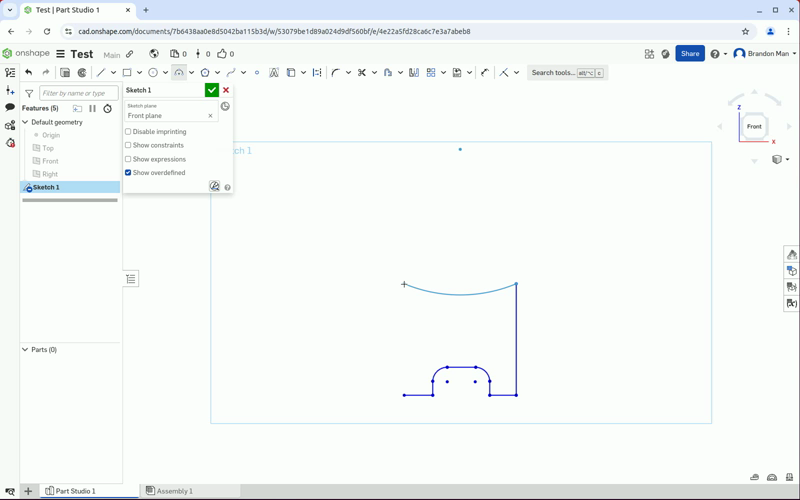
click(404, 283)
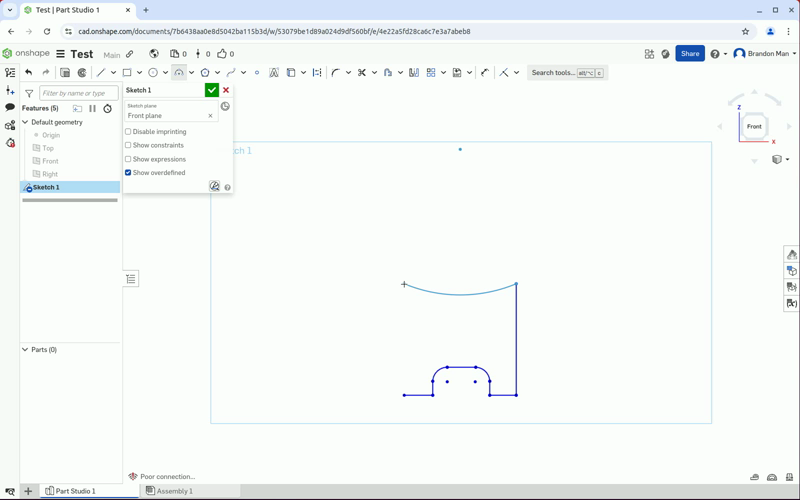
mouse_move(460, 228)
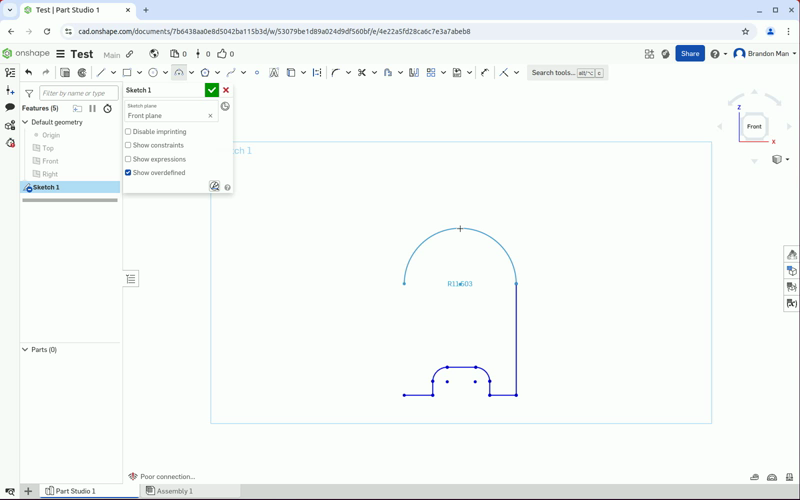
click(460, 228)
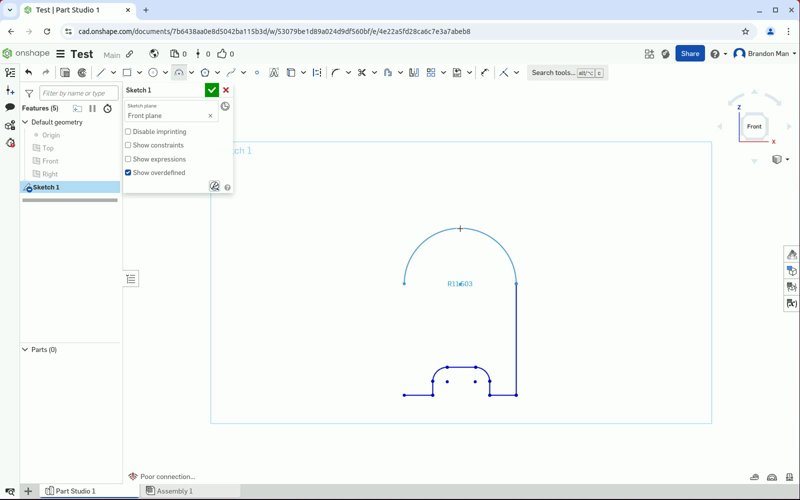
key_up(shift)
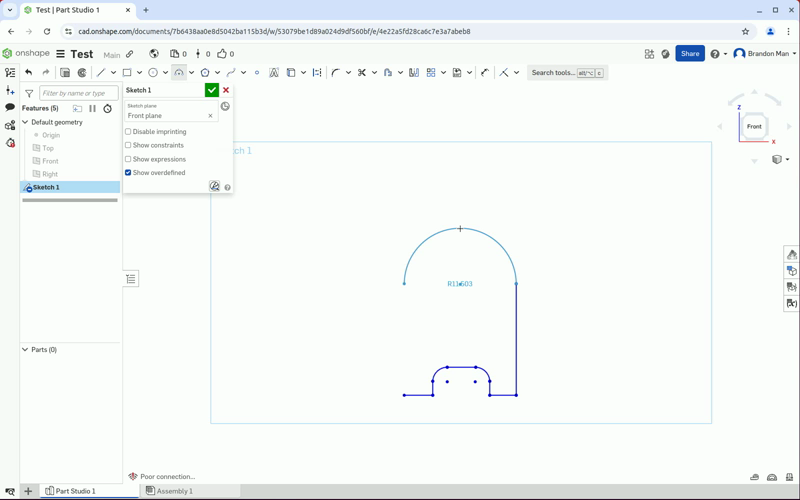
key(esc)
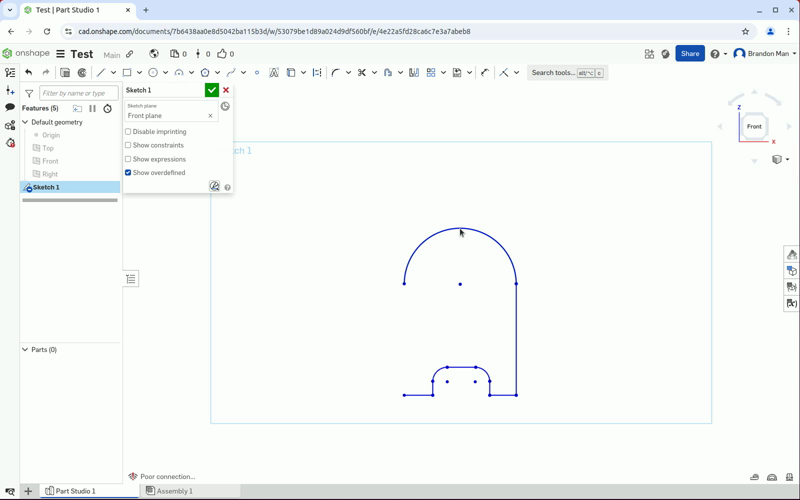
key(l)
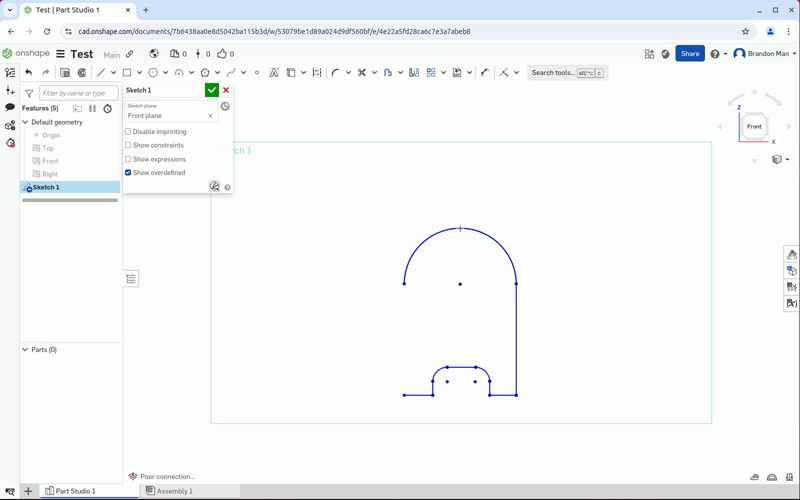
mouse_move(404, 283)
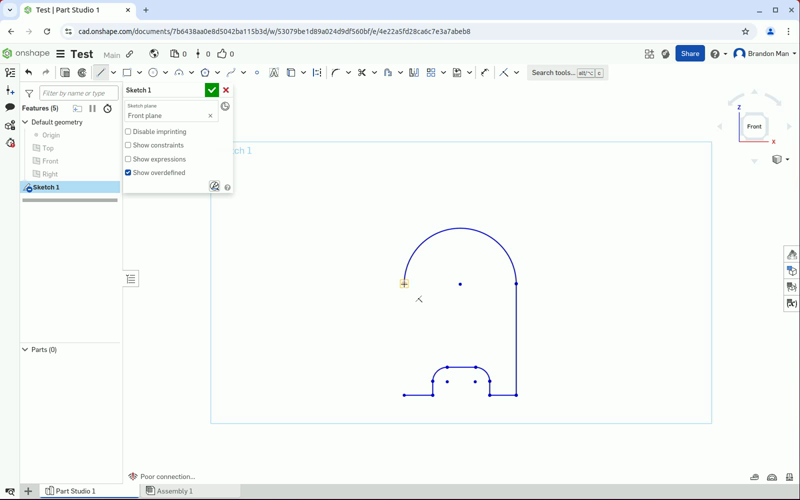
click(404, 283)
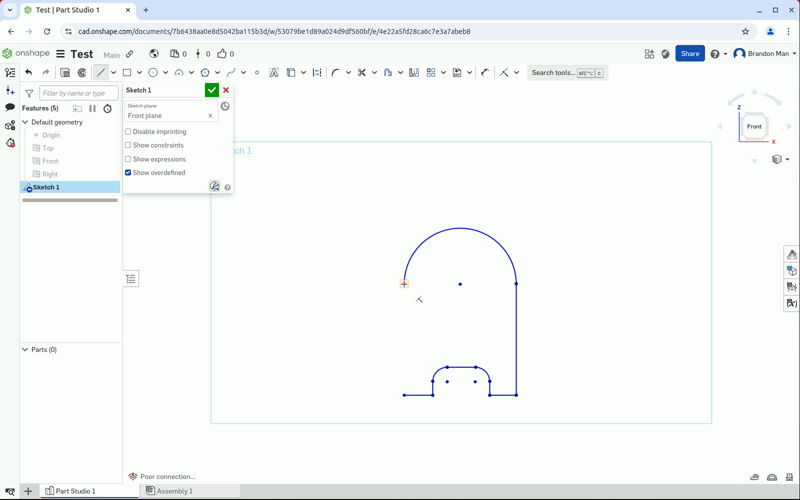
key_down(shift)
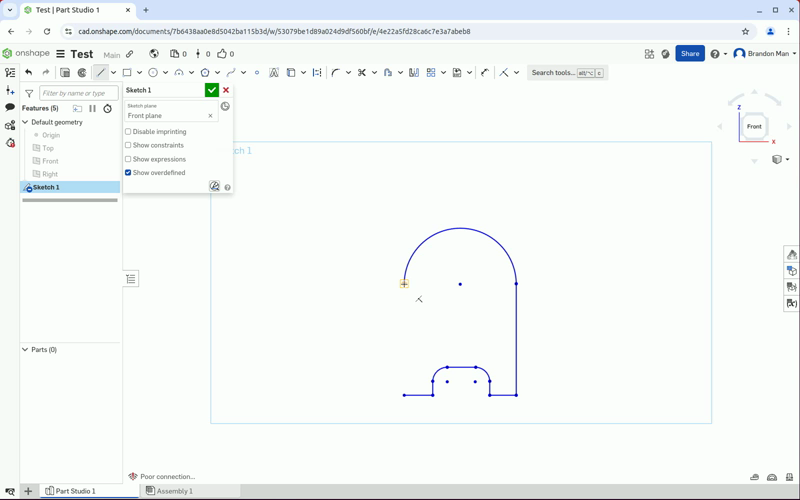
mouse_move(404, 395)
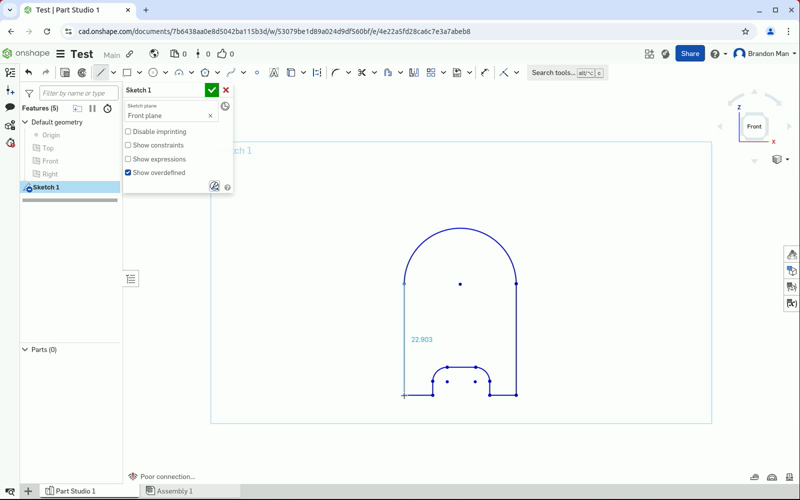
key_up(shift)
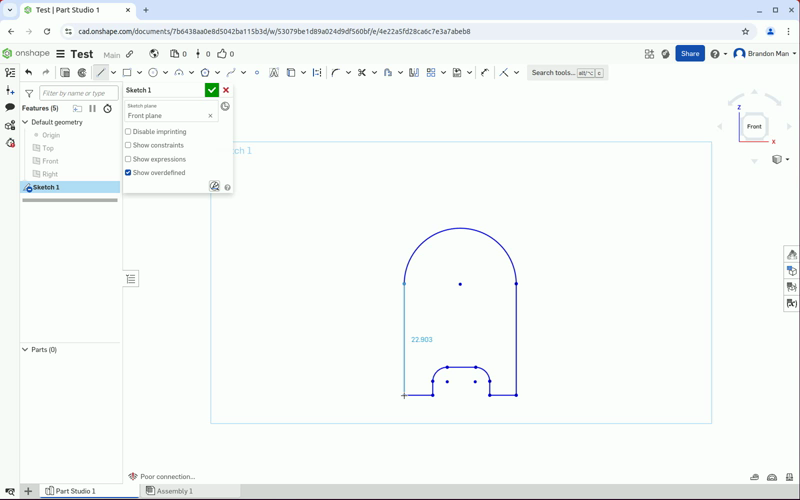
click(404, 395)
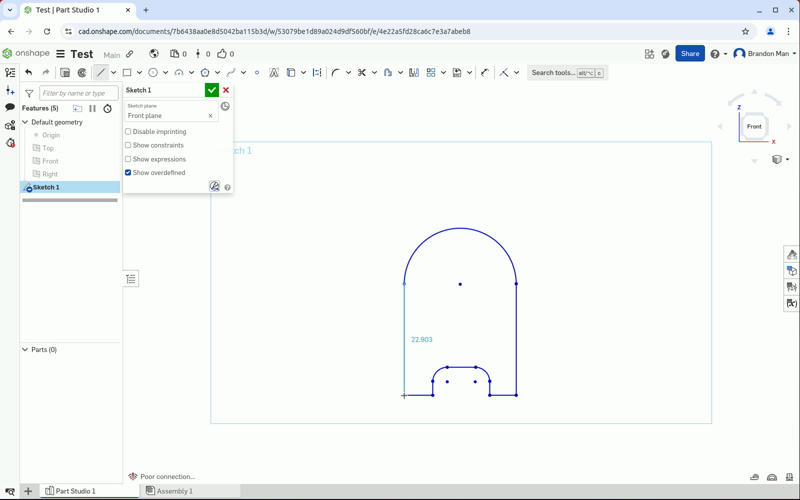
key(esc)
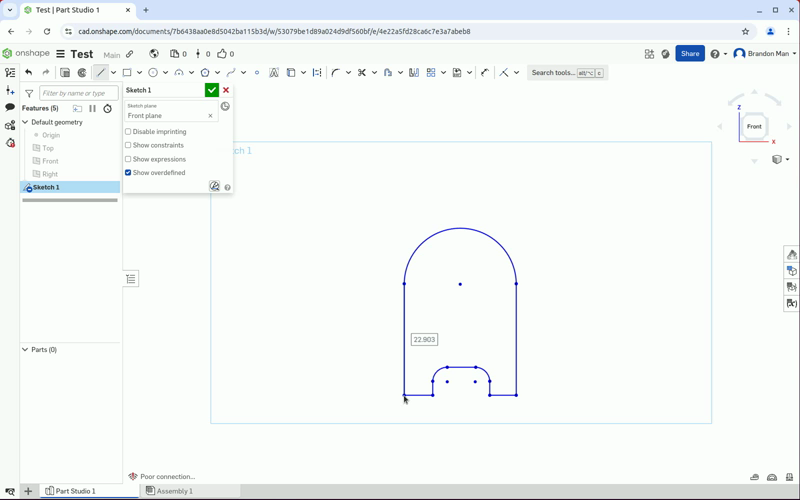
key(c)
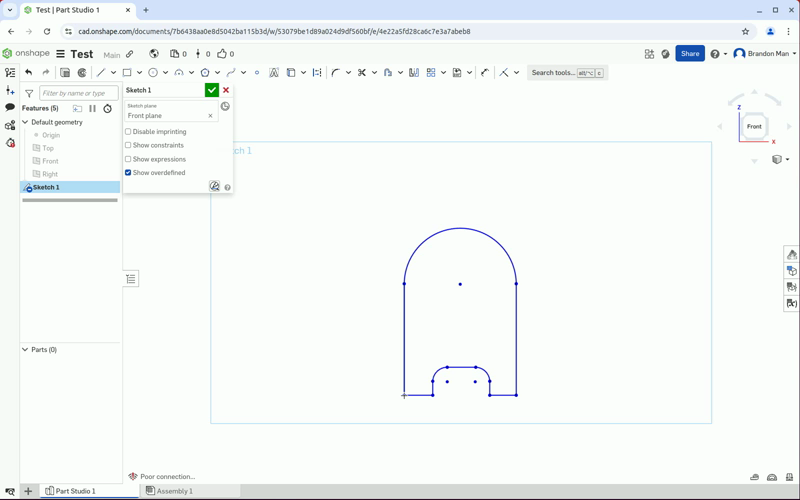
key_down(shift)
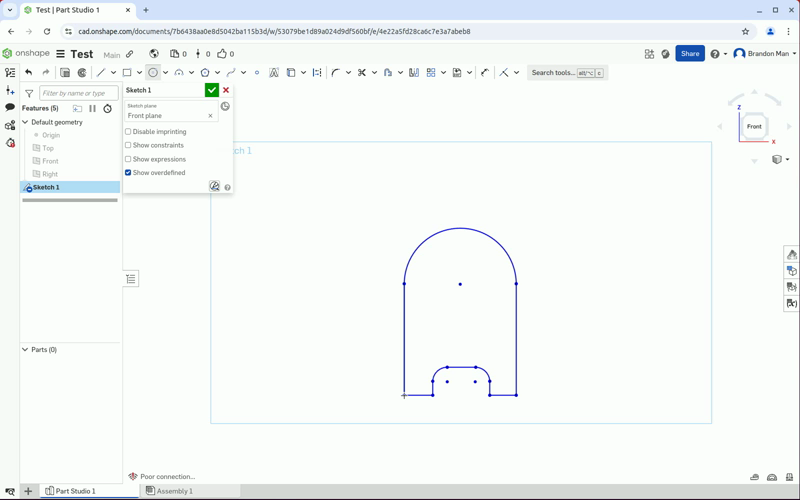
mouse_move(461, 283)
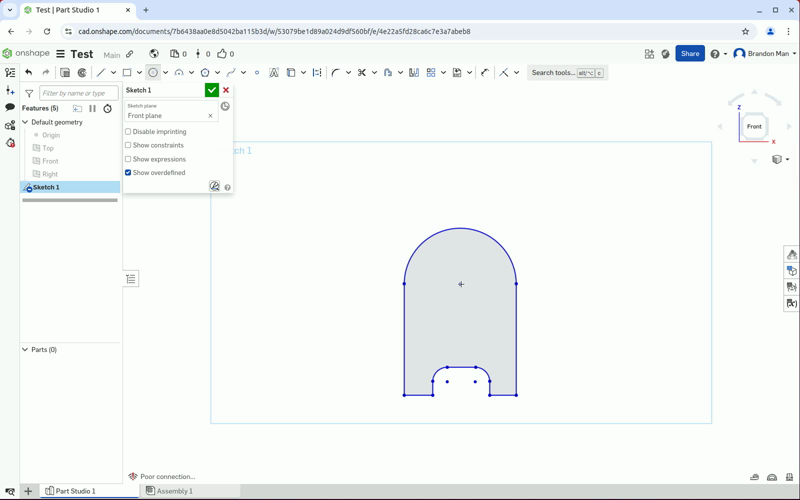
scroll(6)
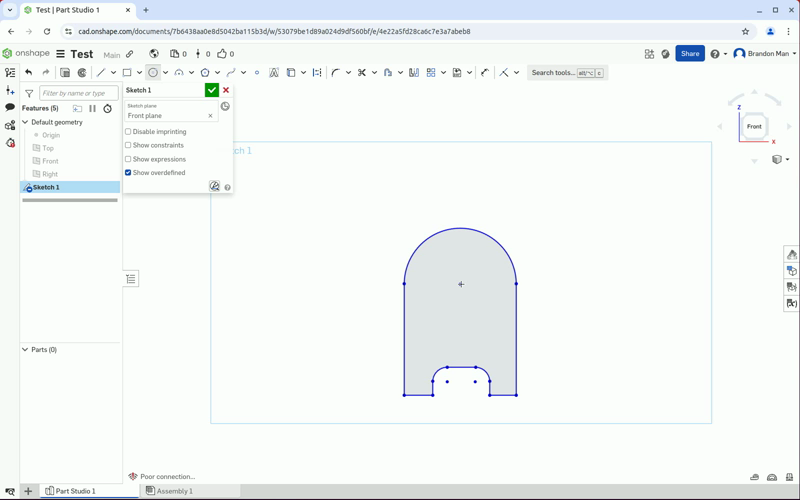
scroll(6)
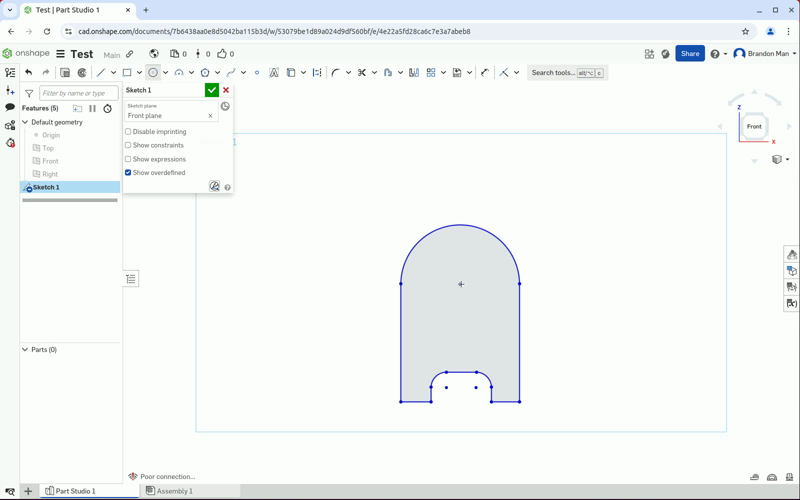
scroll(6)
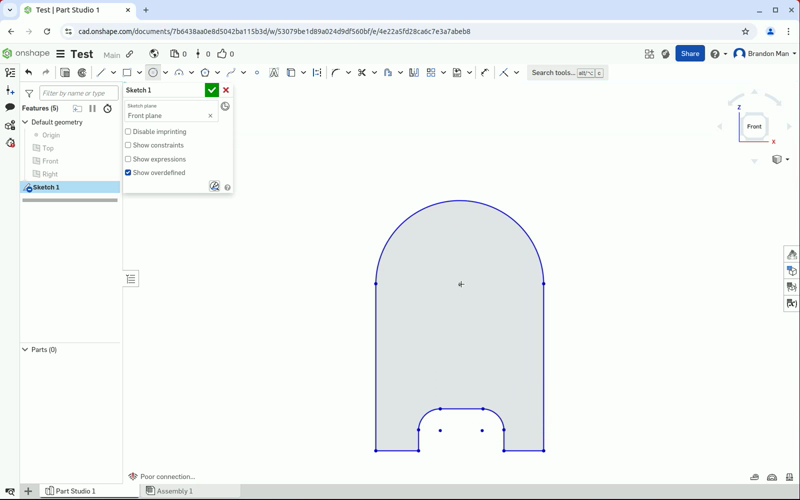
scroll(6)
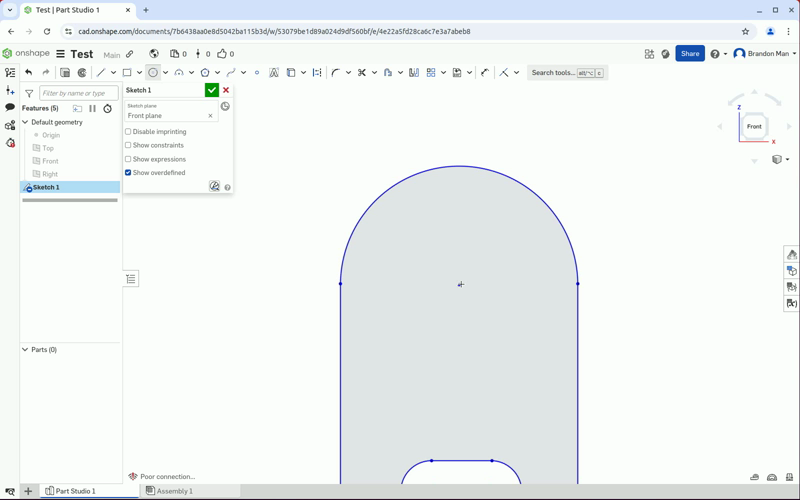
scroll(6)
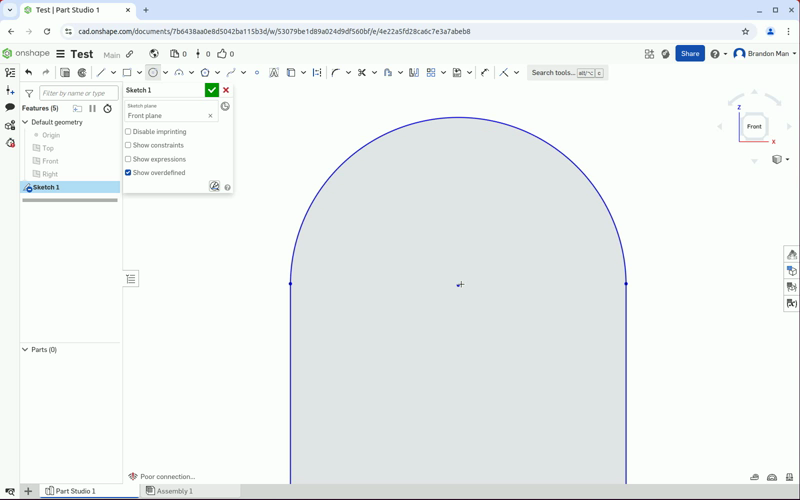
scroll(6)
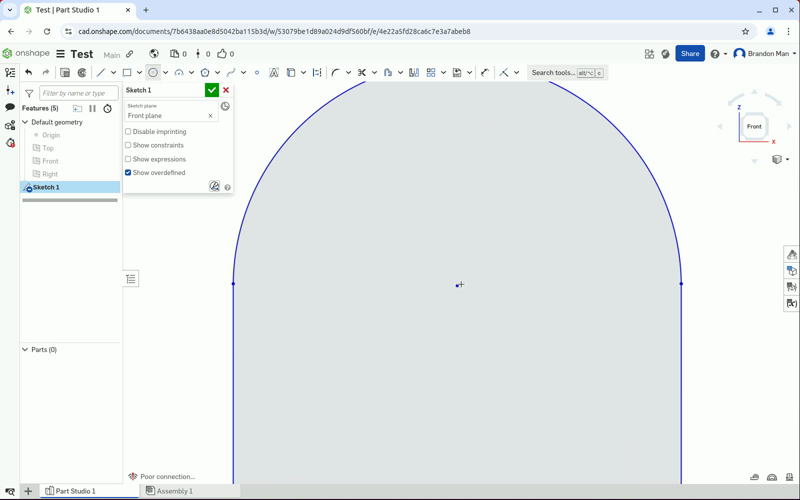
scroll(6)
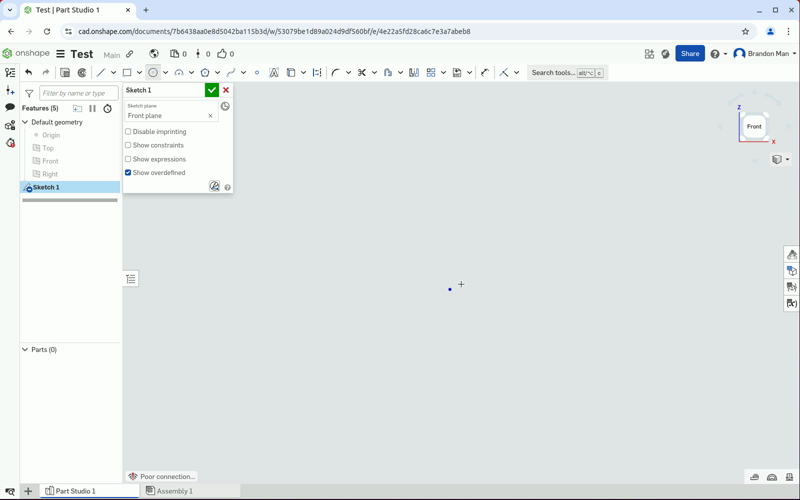
click(461, 283)
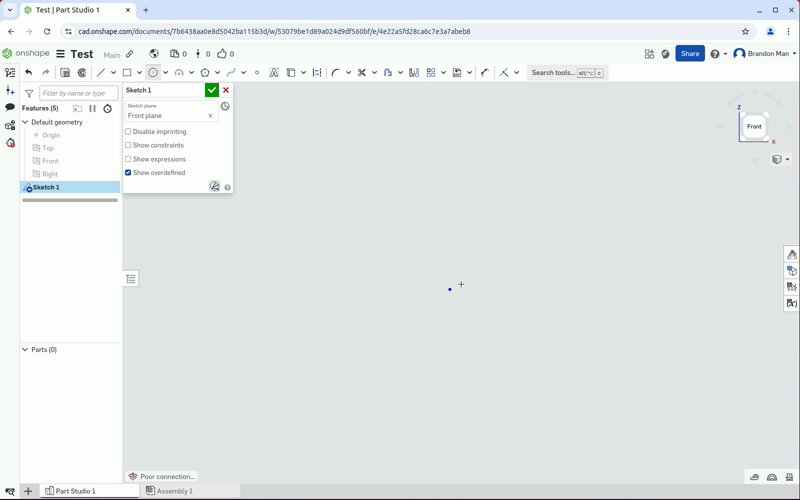
scroll(-6)
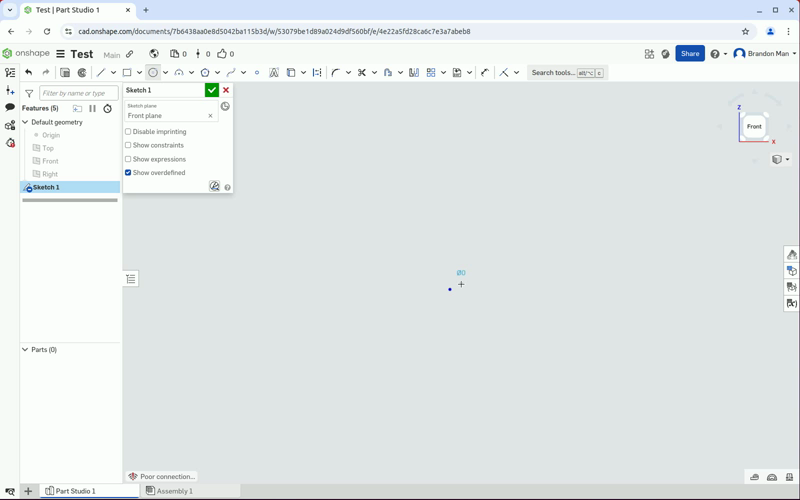
scroll(-6)
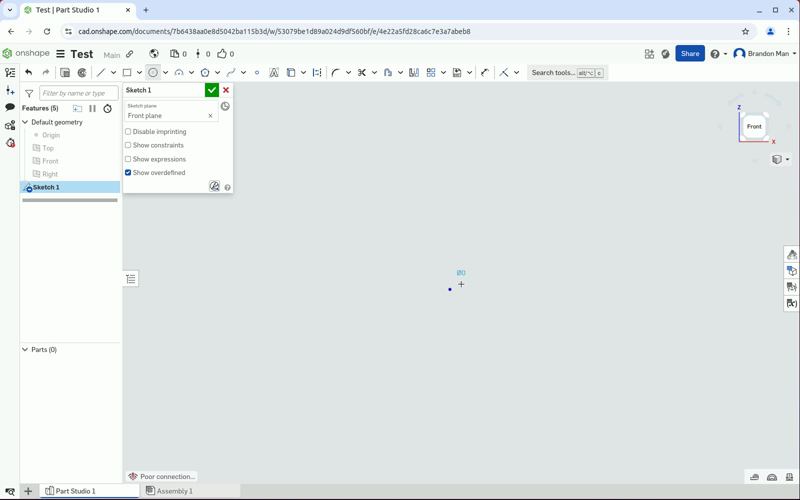
scroll(-6)
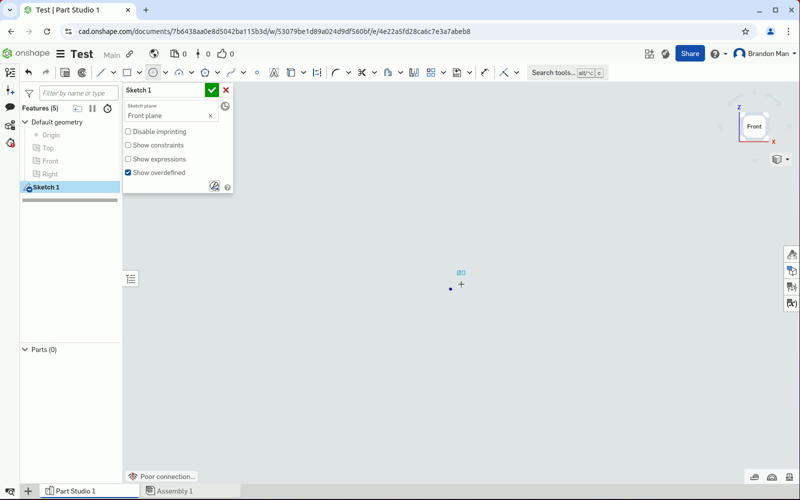
scroll(-6)
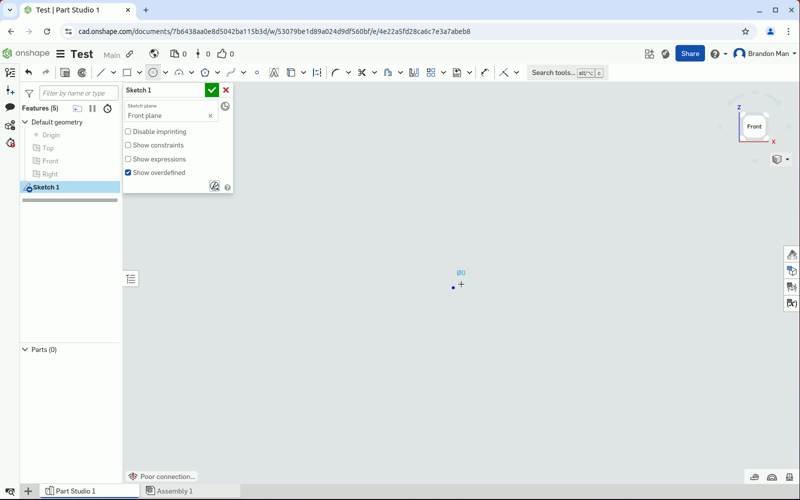
scroll(-6)
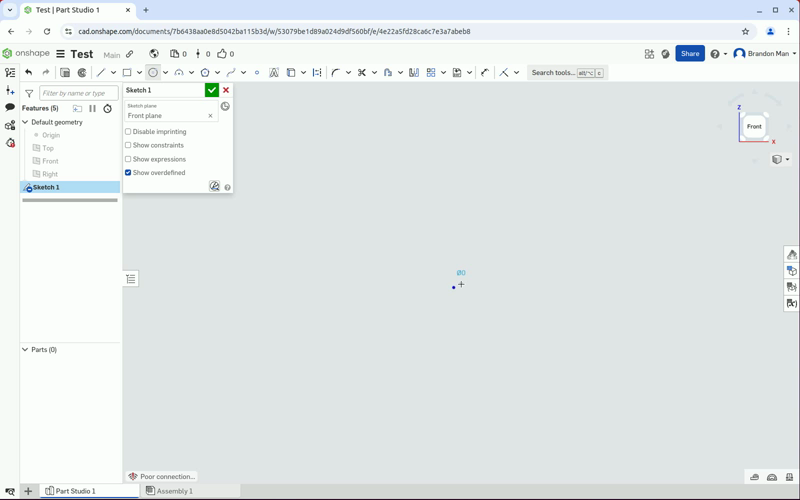
scroll(-6)
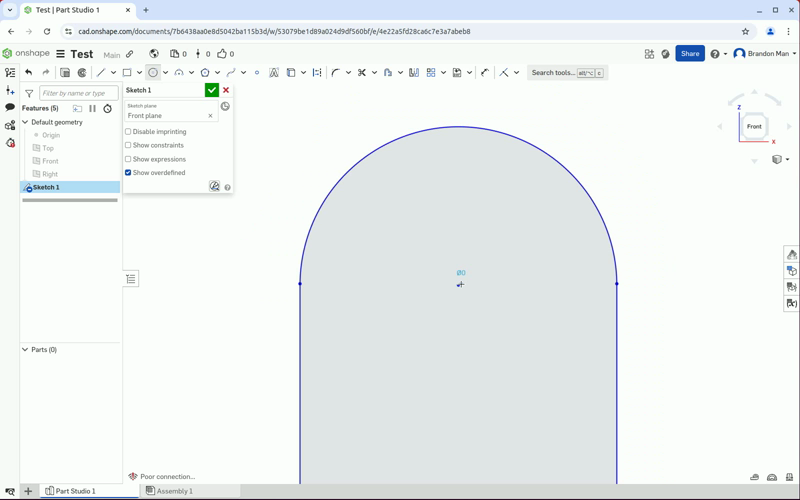
scroll(-6)
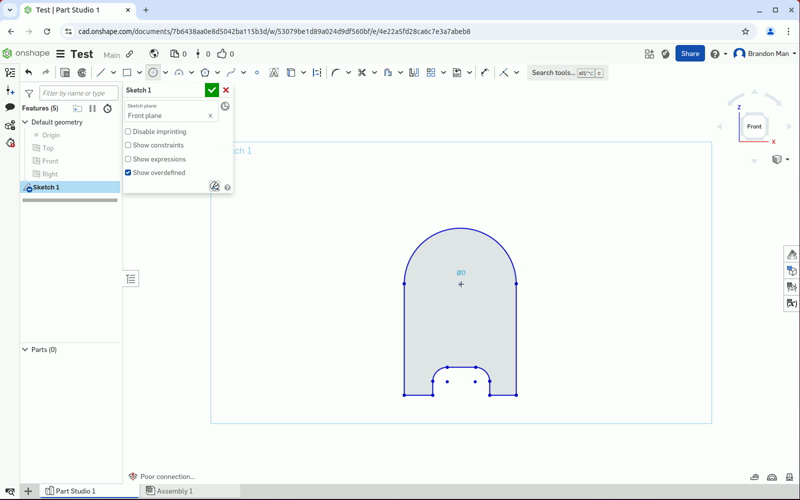
key_up(shift)
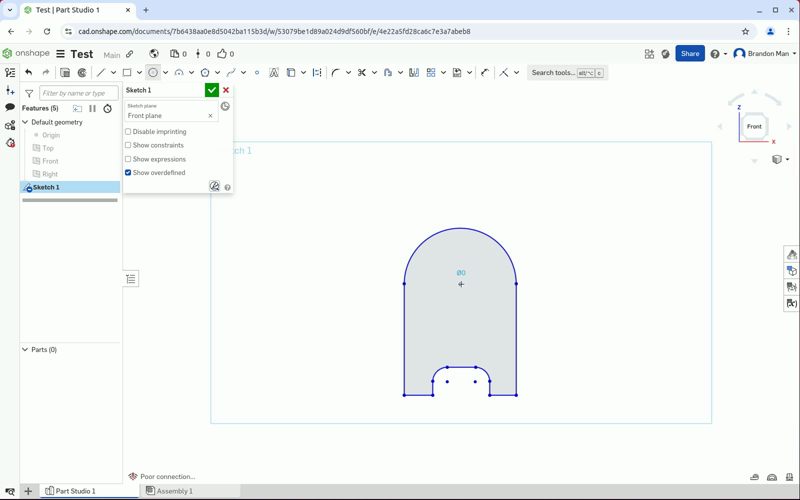
mouse_move(503, 283)
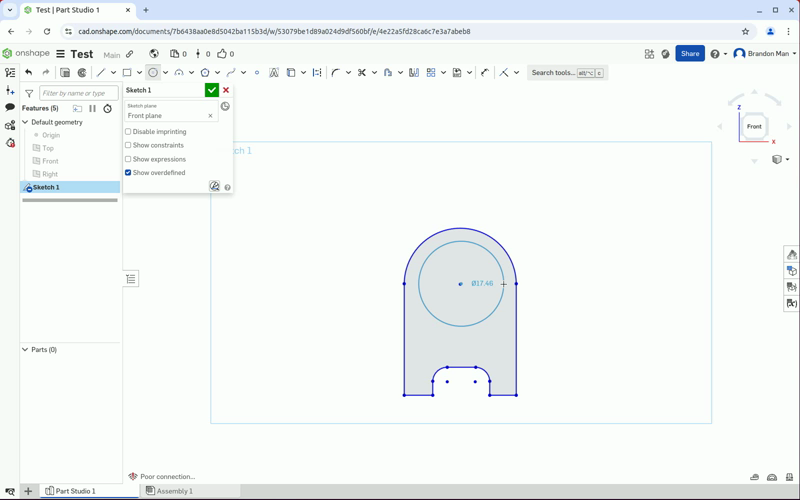
click(503, 283)
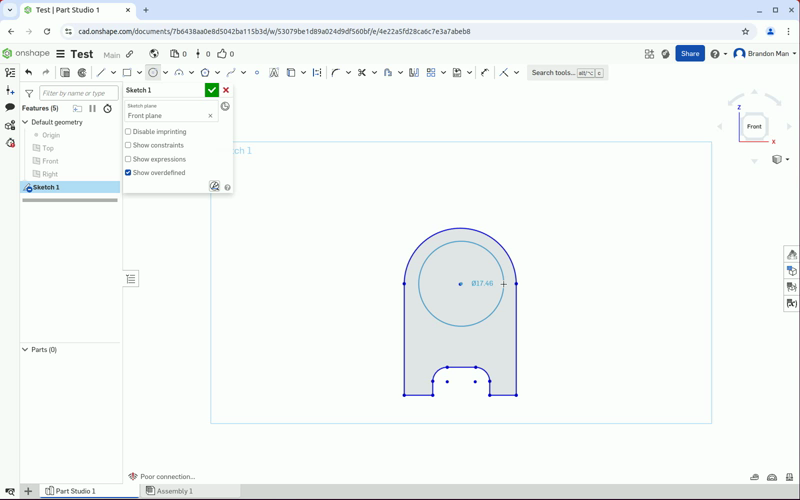
key(esc)
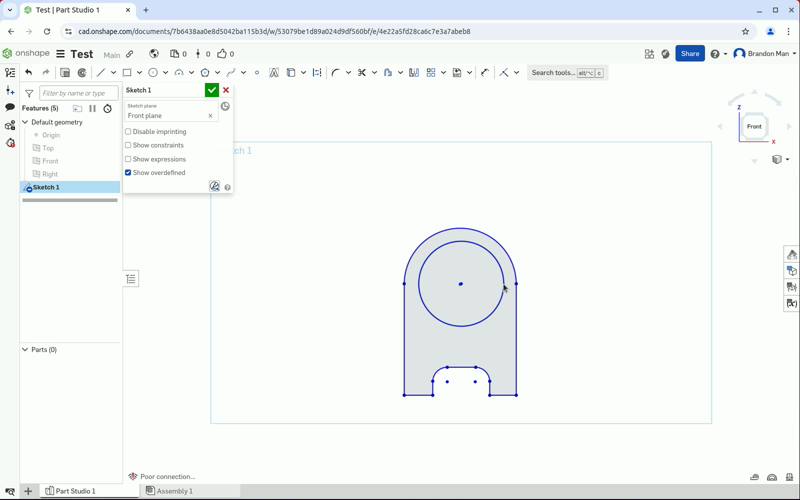
mouse_move(494, 359)
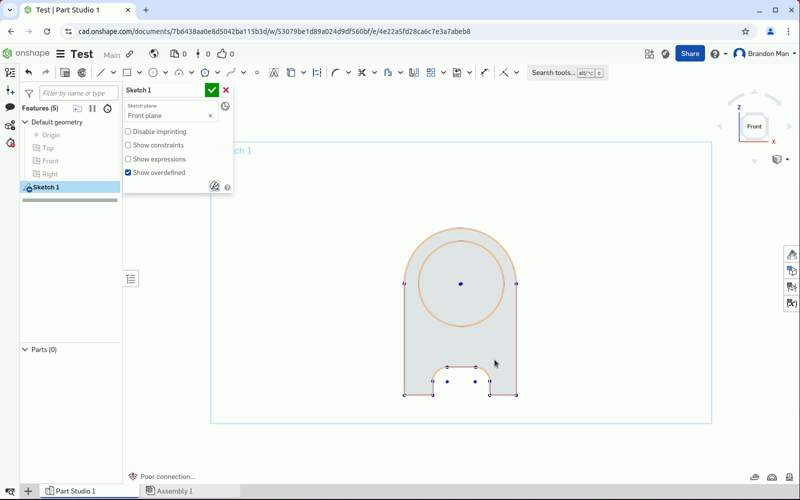
click(494, 359)
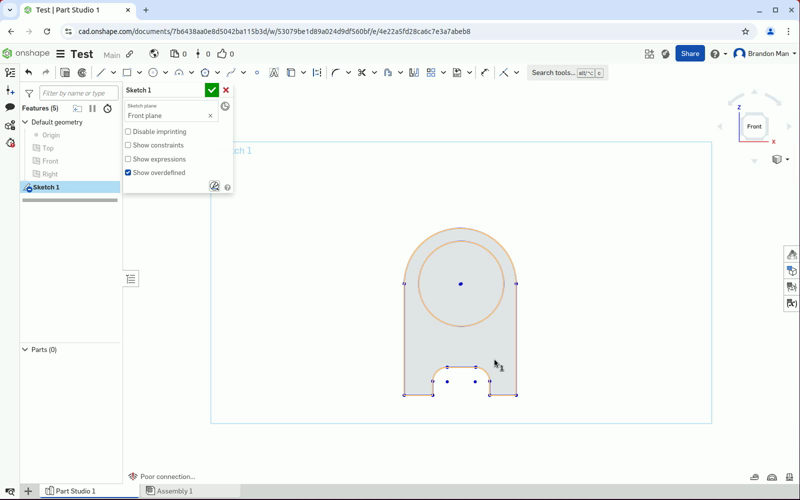
mouse_move(73, 352)
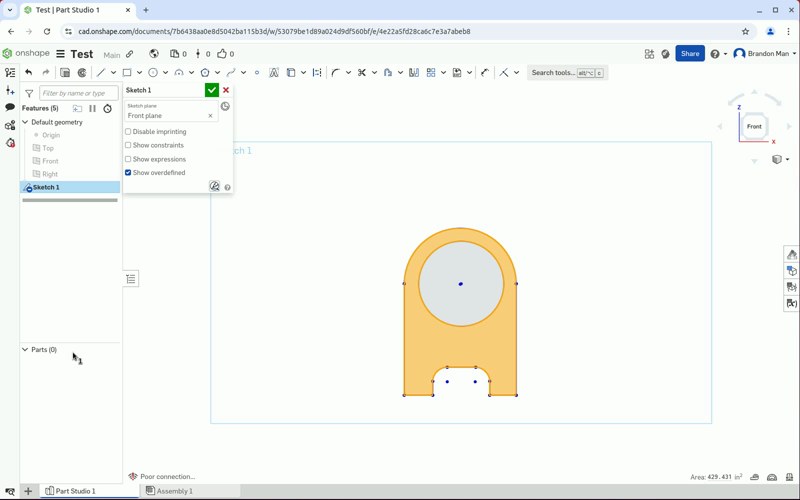
key(shift+y)
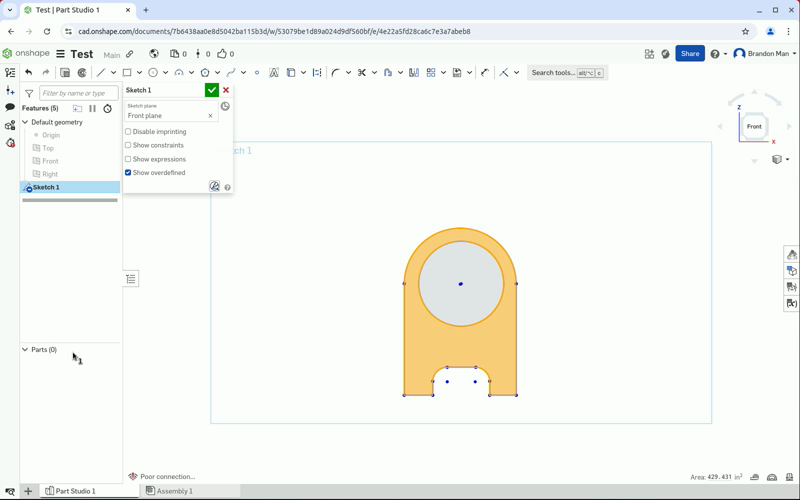
key(shift+e)
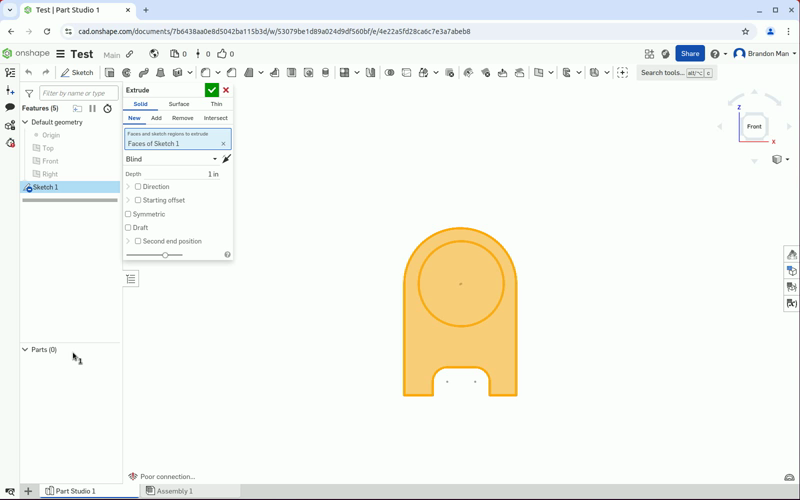
mouse_move(143, 106)
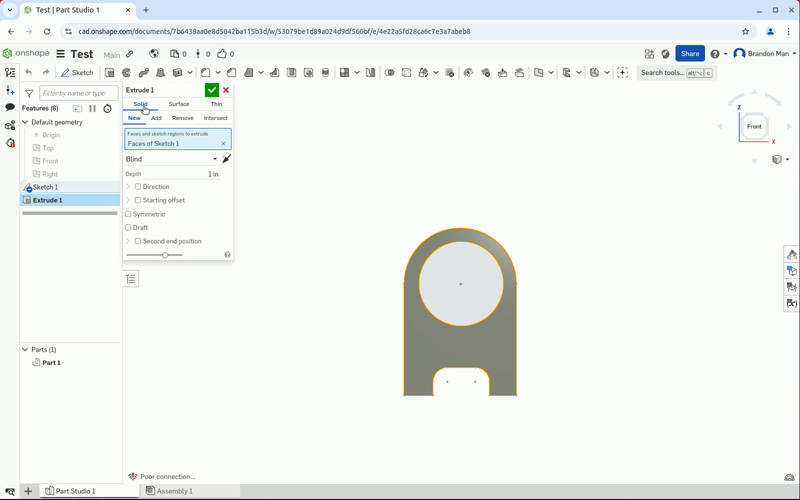
click(143, 106)
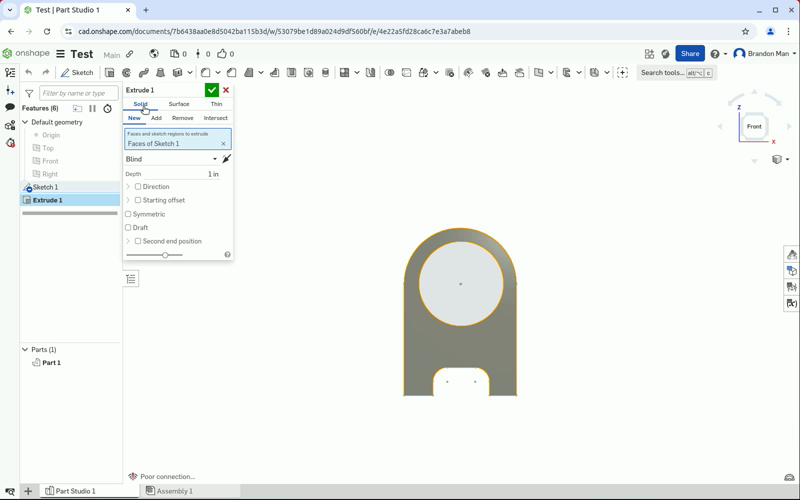
mouse_move(137, 120)
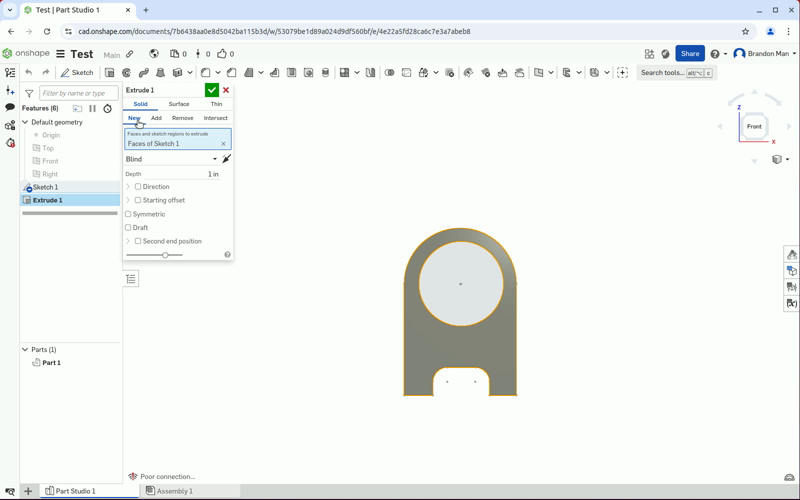
click(137, 120)
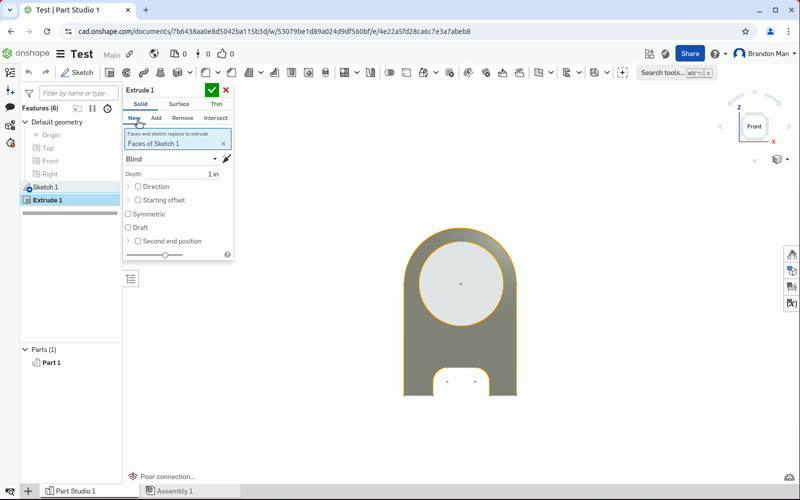
key(tab, 4)
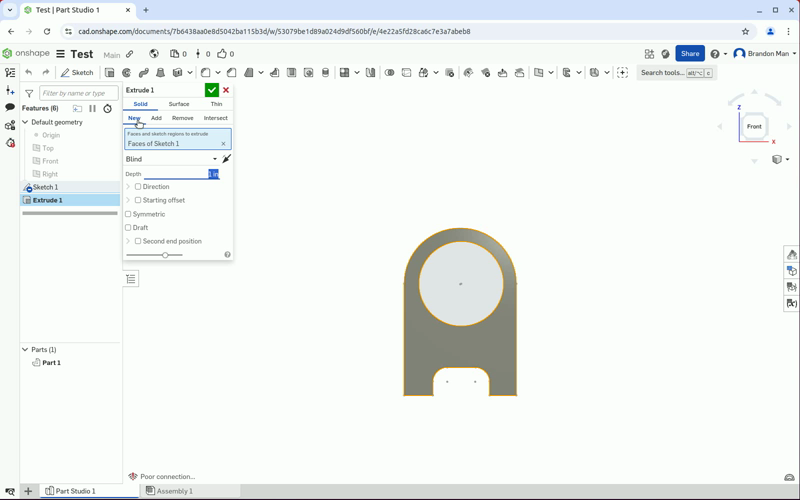
text(8.666)
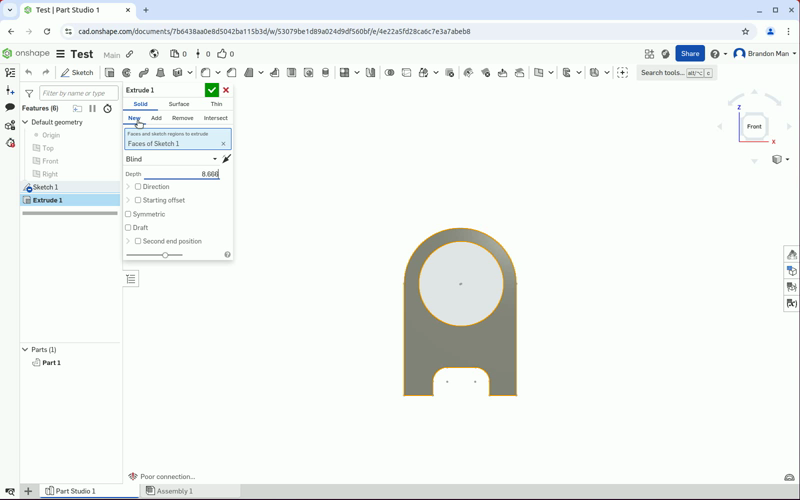
key(enter)
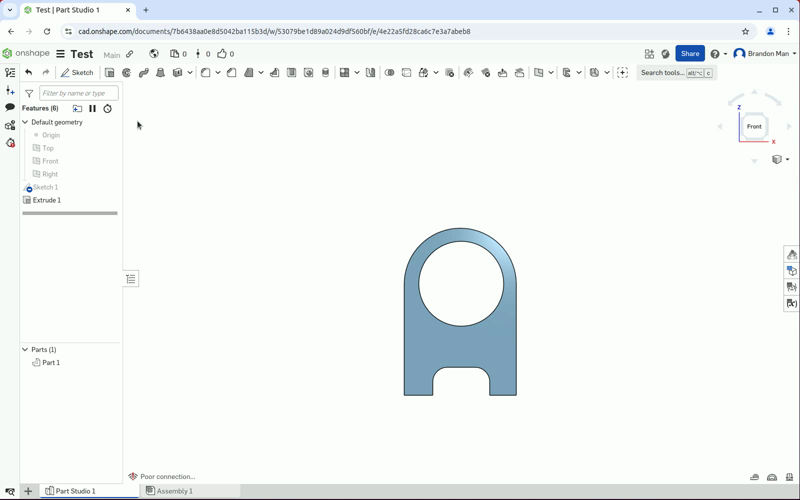
key(shift+h)
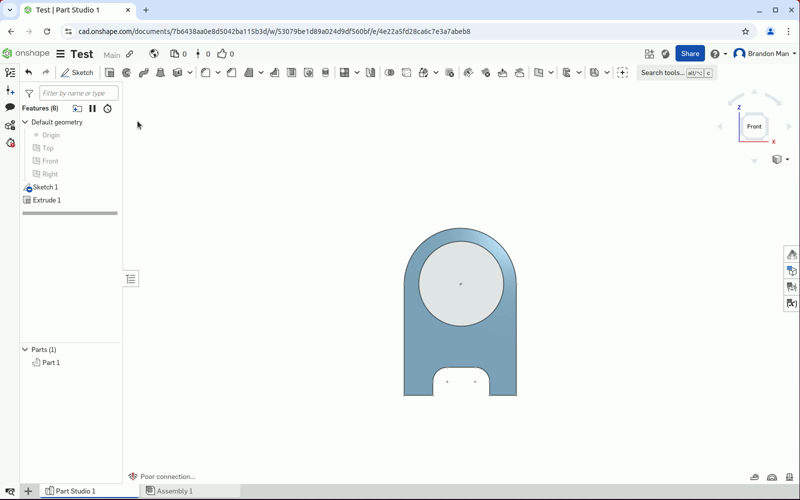
key(shift+h)
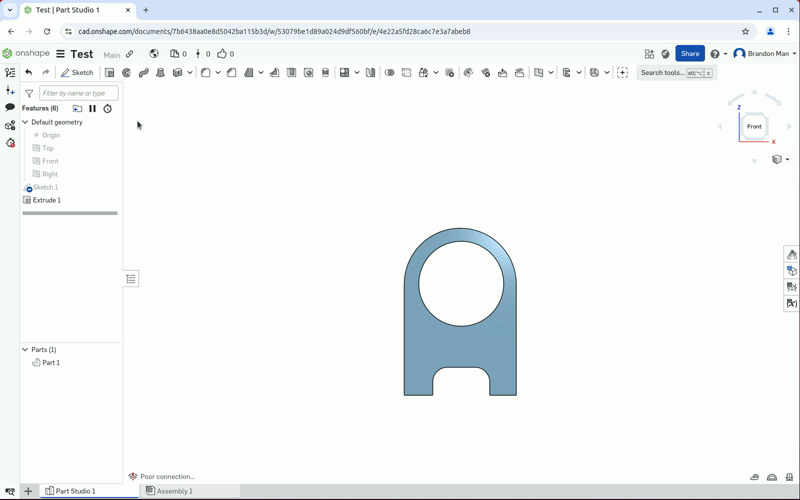
mouse_move(73, 189)
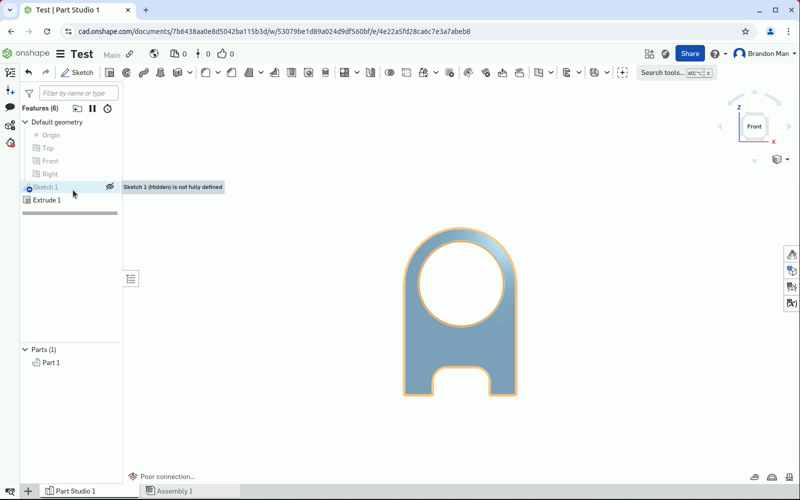
click(73, 189)
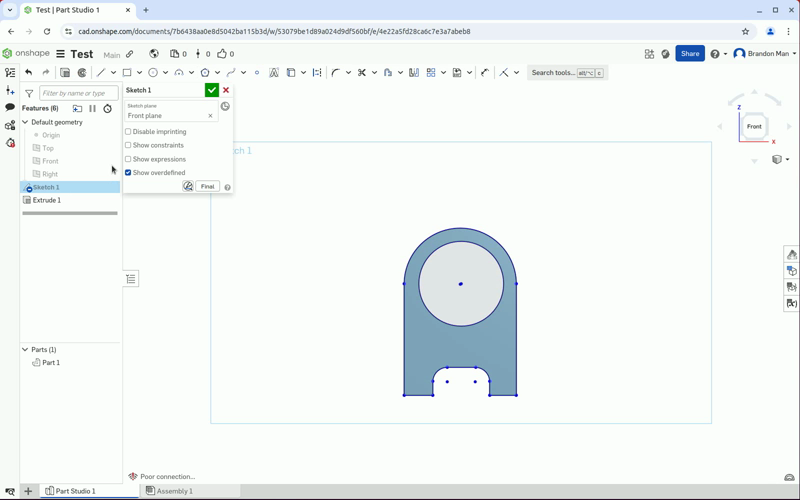
mouse_move(229, 92)
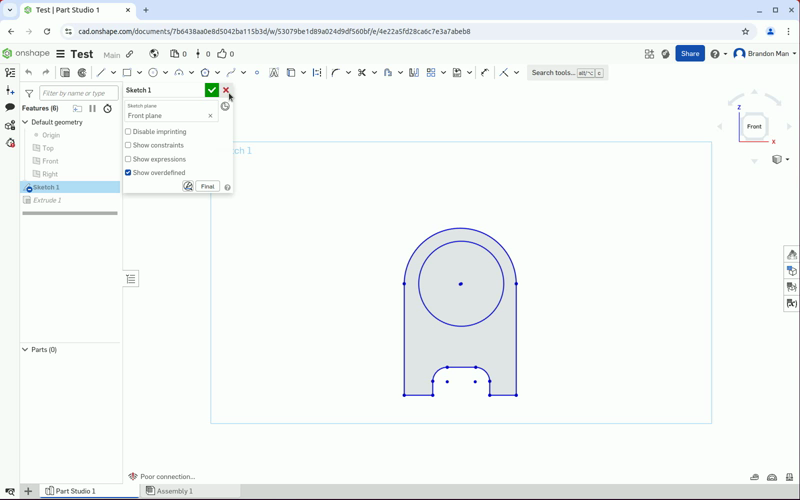
click(229, 92)
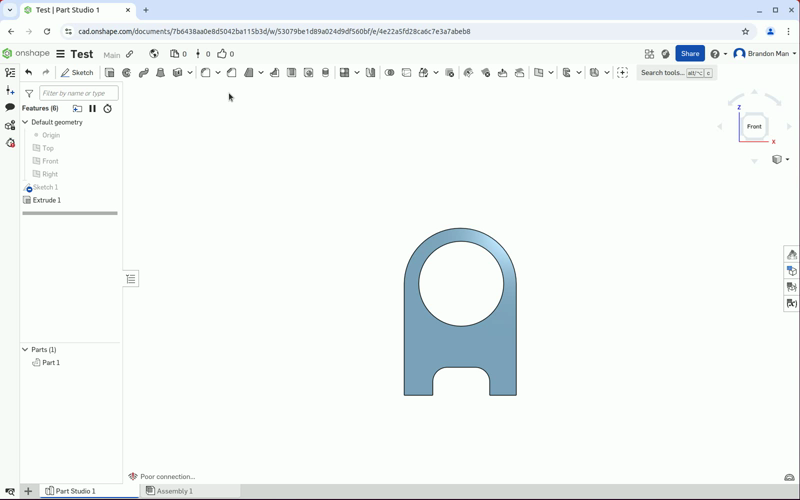
mouse_move(541, 75)
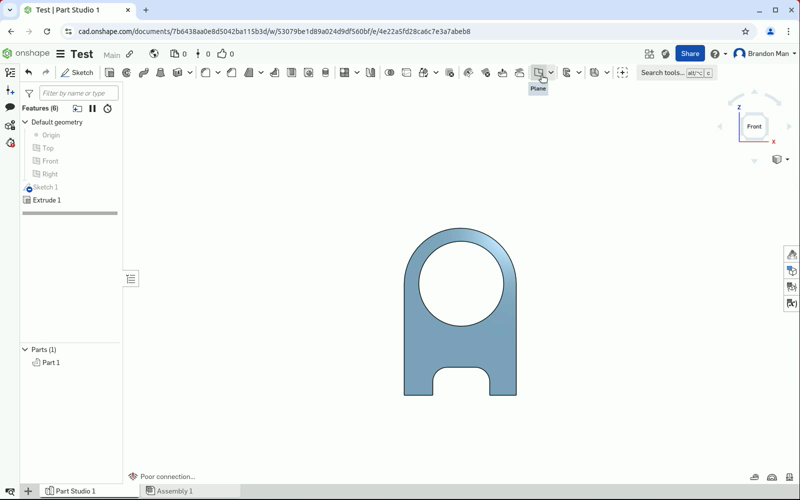
click(541, 75)
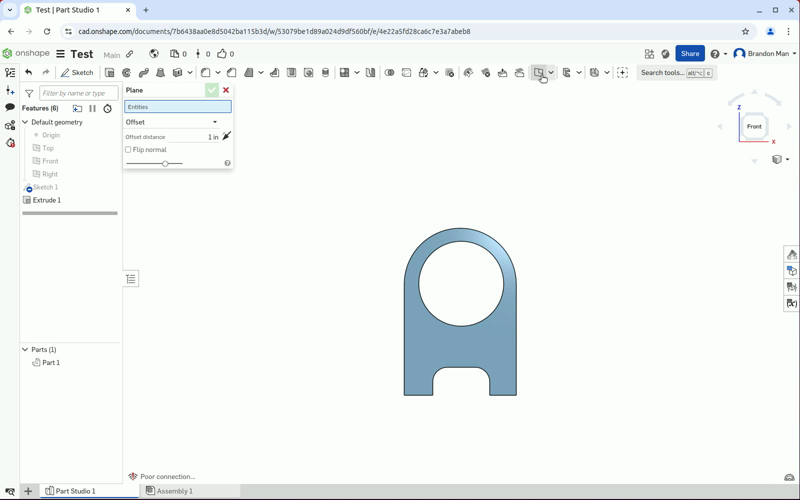
mouse_move(73, 163)
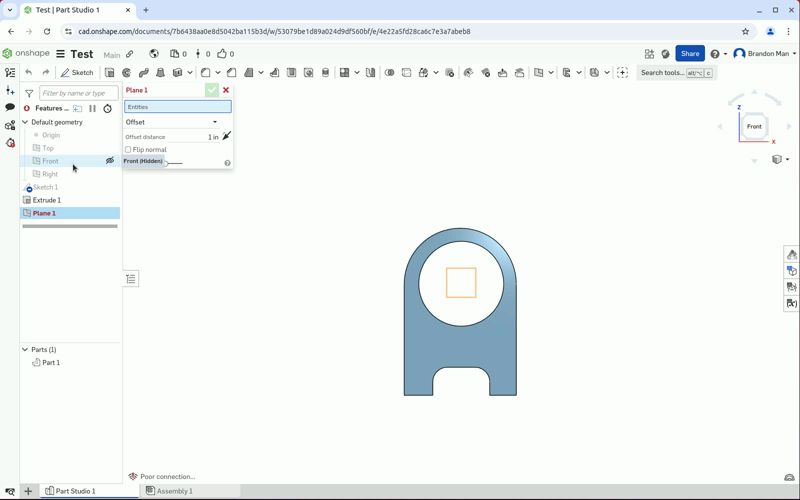
click(73, 163)
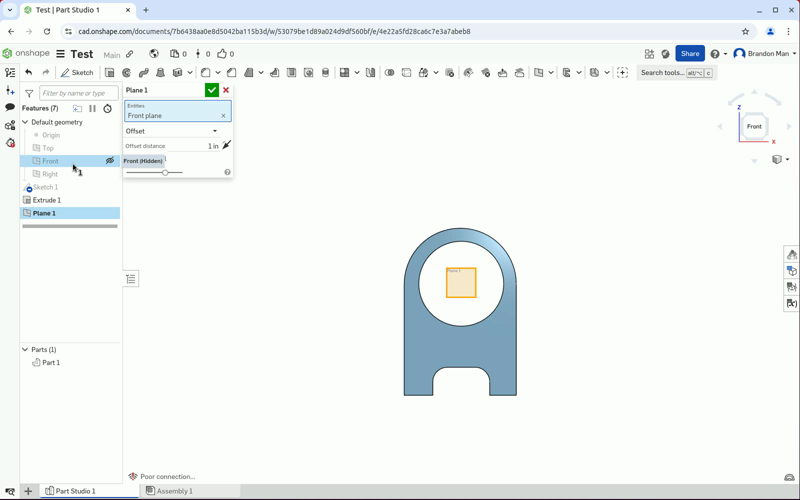
key(tab, 2)
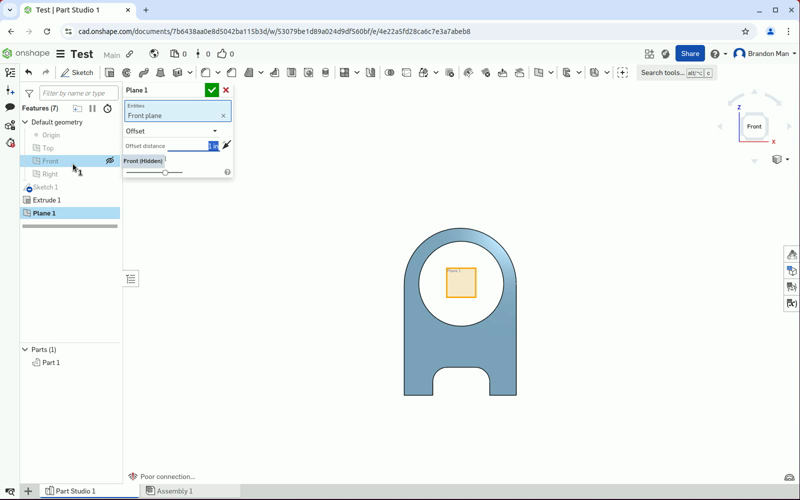
text(8.658)
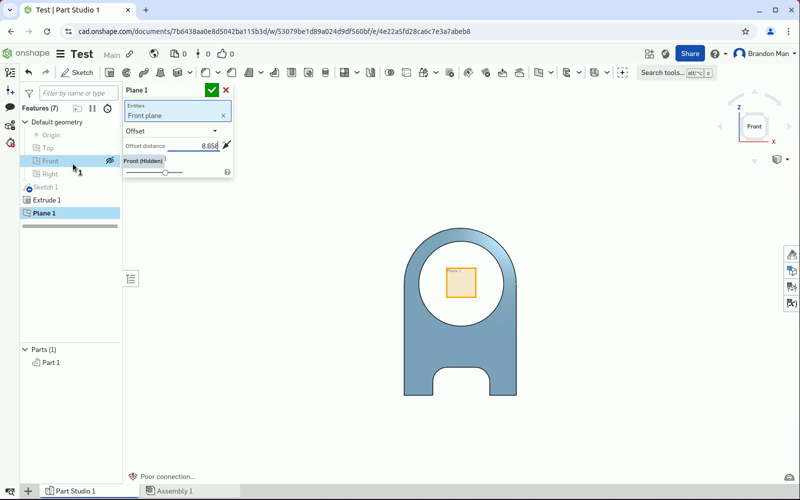
key(enter, 2)
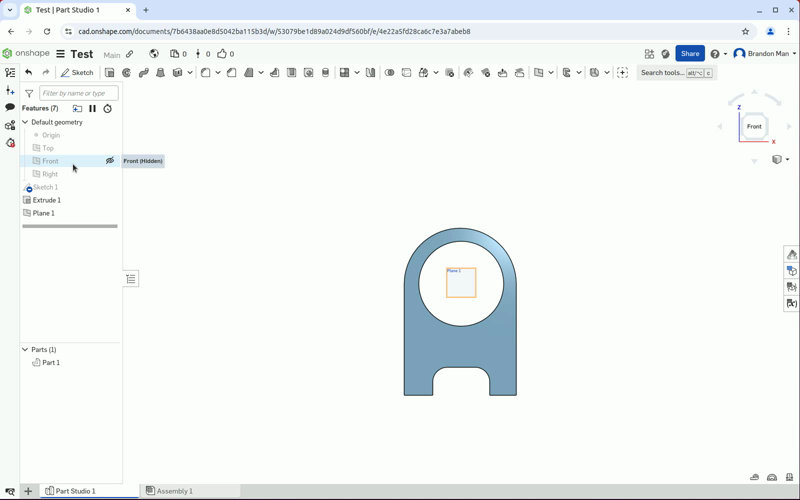
key(shift+s)
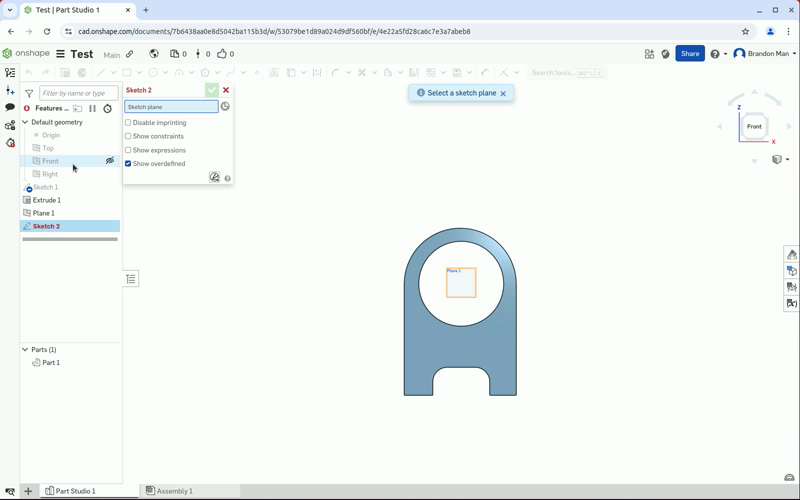
mouse_move(73, 215)
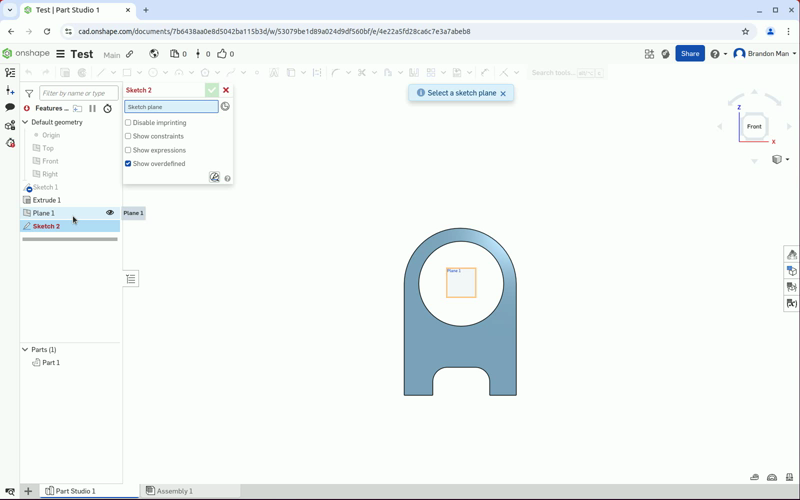
click(73, 215)
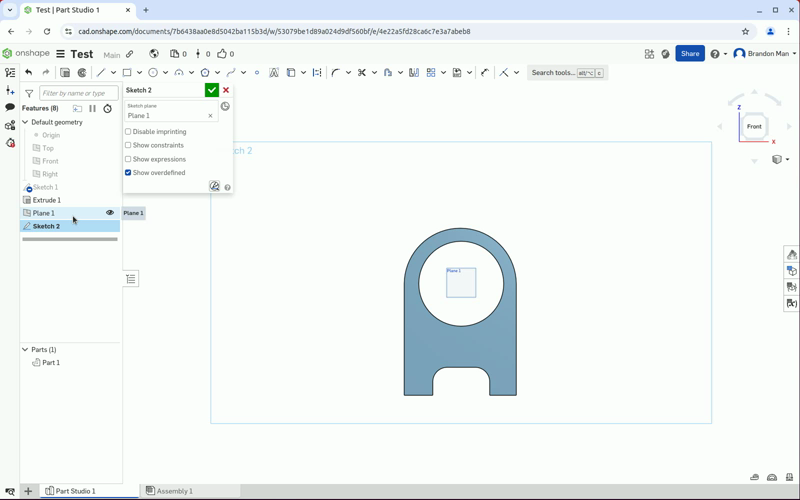
mouse_move(73, 352)
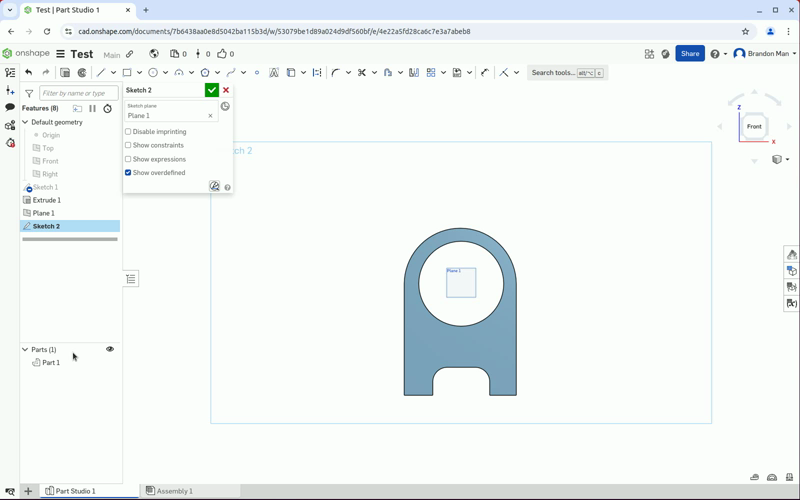
key(y)
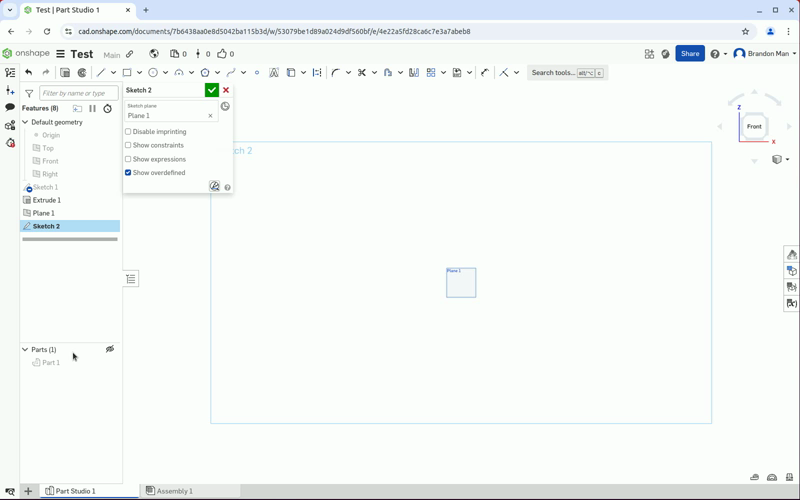
key(c)
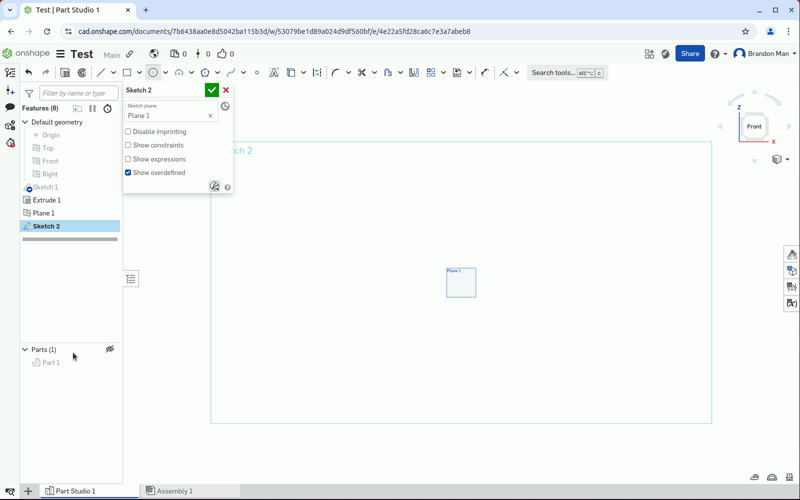
key_down(shift)
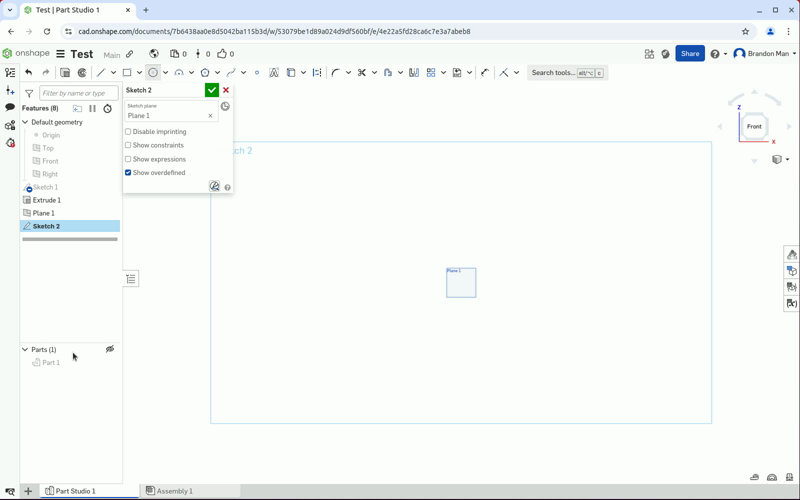
mouse_move(461, 282)
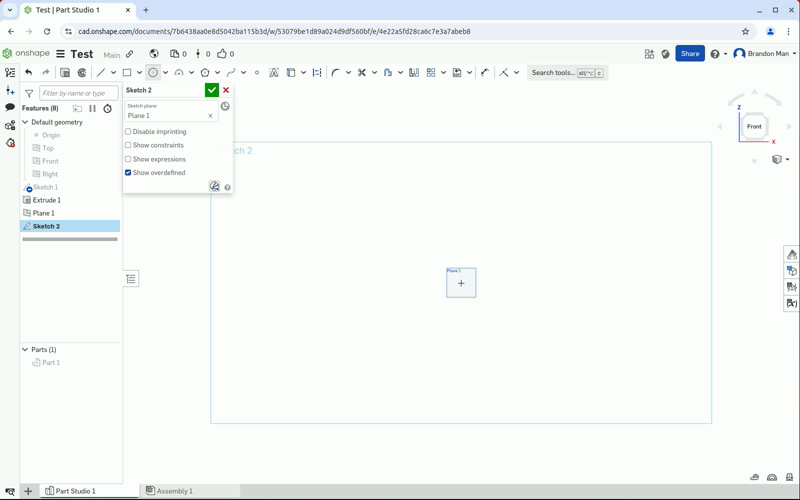
click(461, 282)
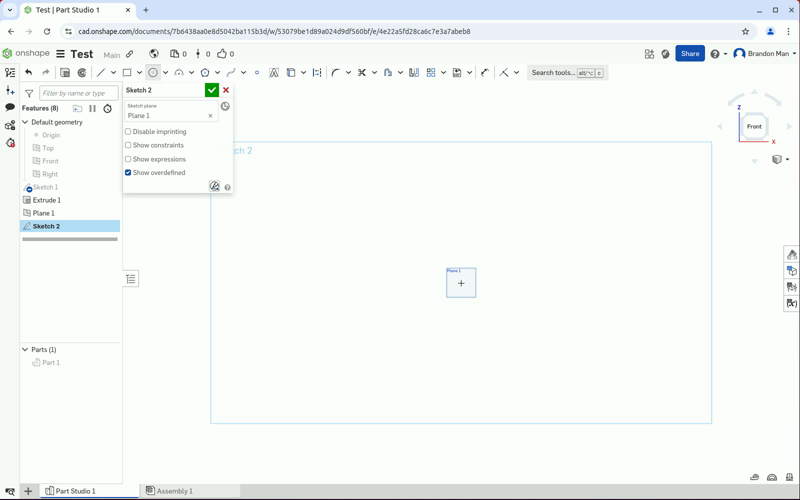
key_up(shift)
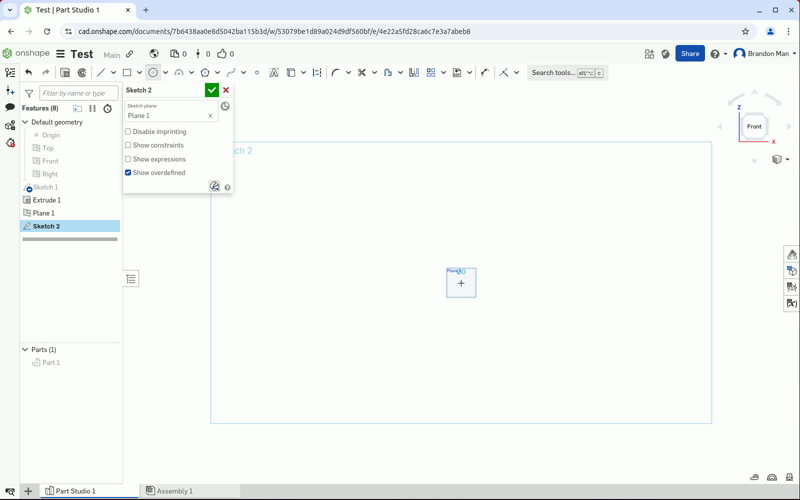
mouse_move(504, 282)
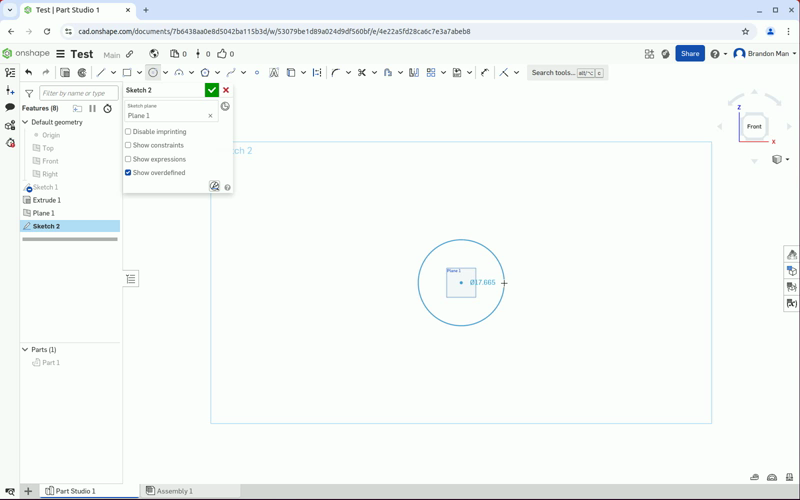
click(504, 282)
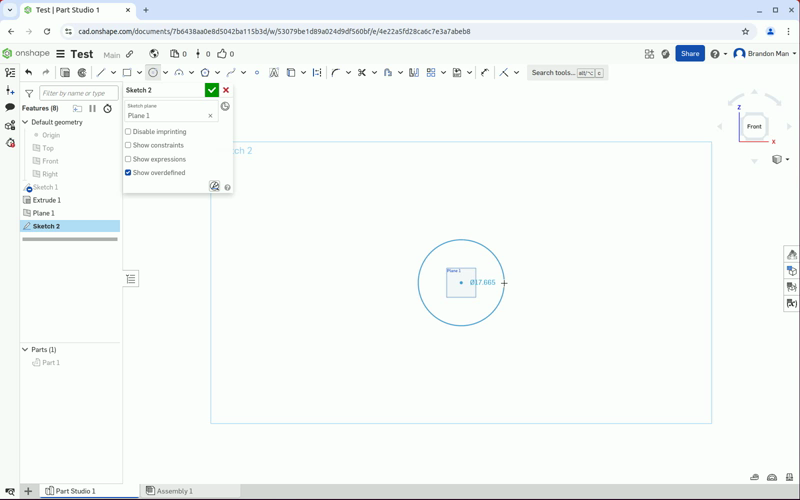
key(esc)
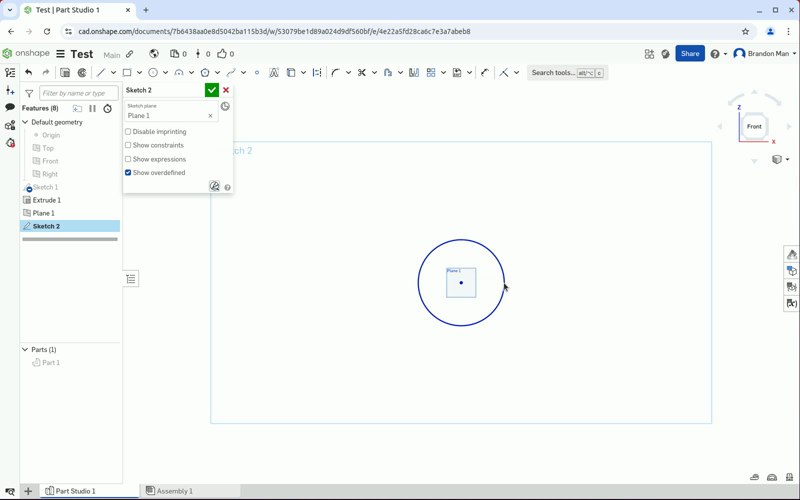
mouse_move(473, 314)
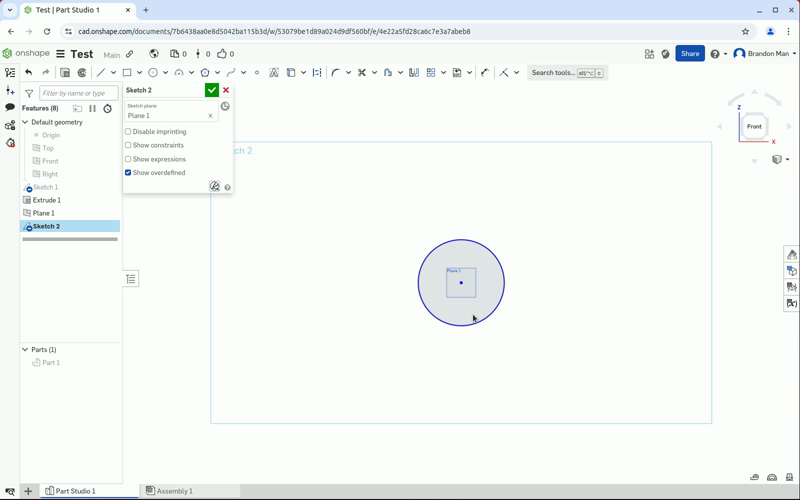
click(473, 314)
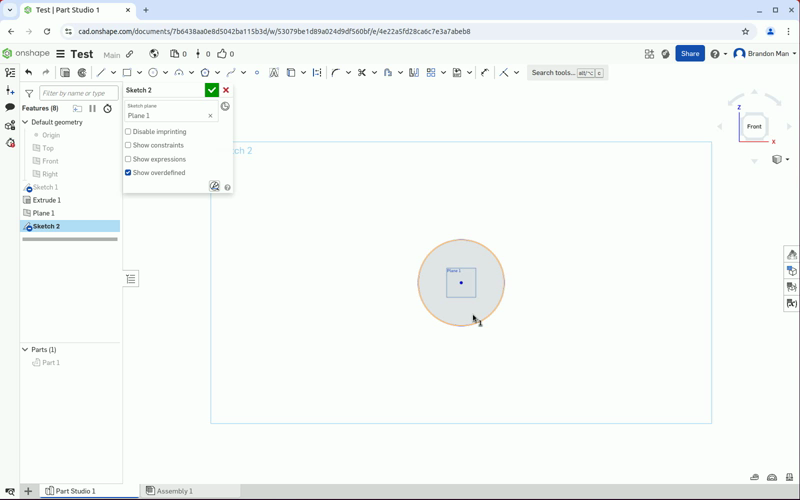
mouse_move(73, 352)
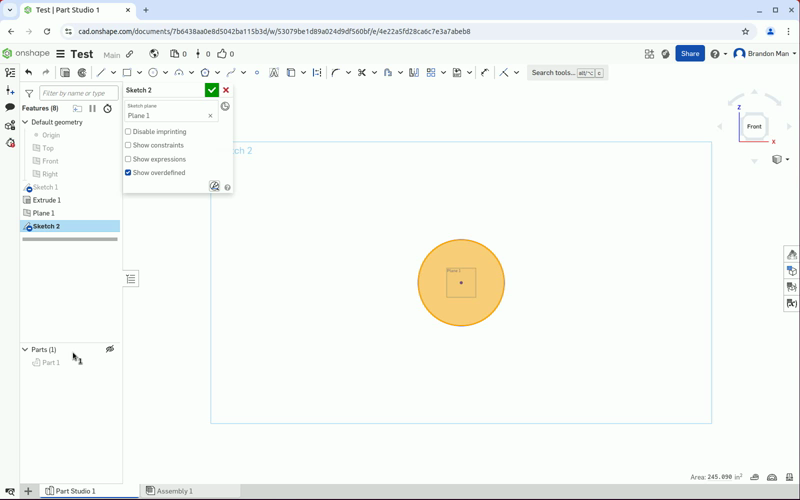
key(shift+y)
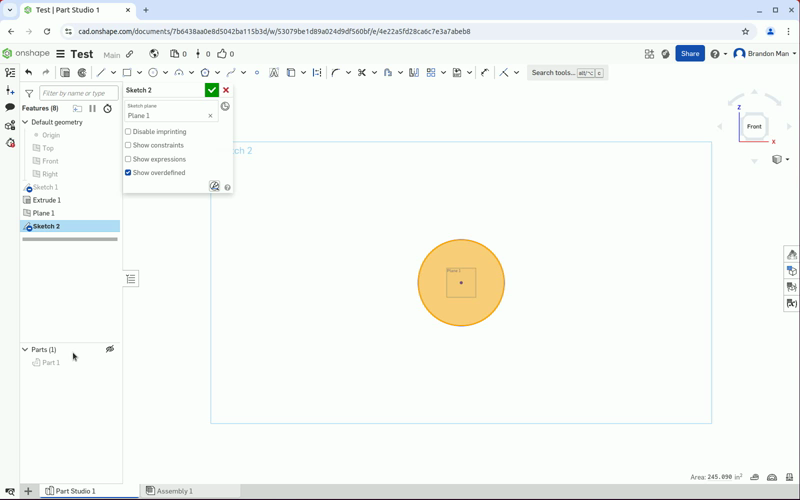
key(shift+e)
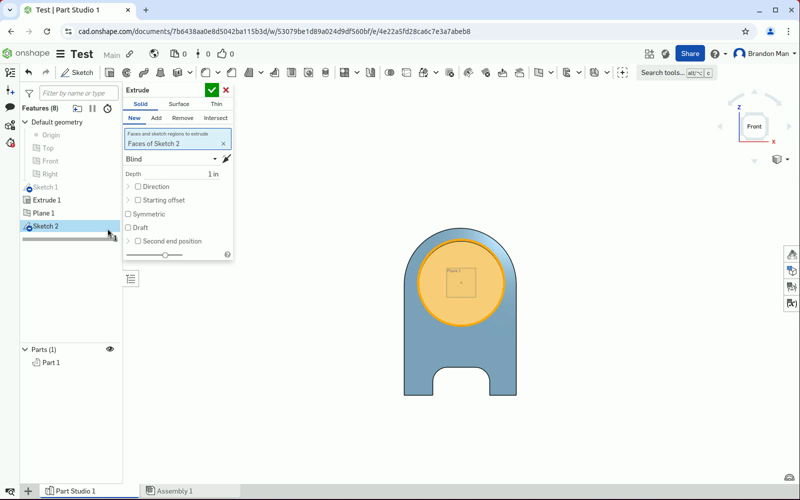
mouse_move(143, 106)
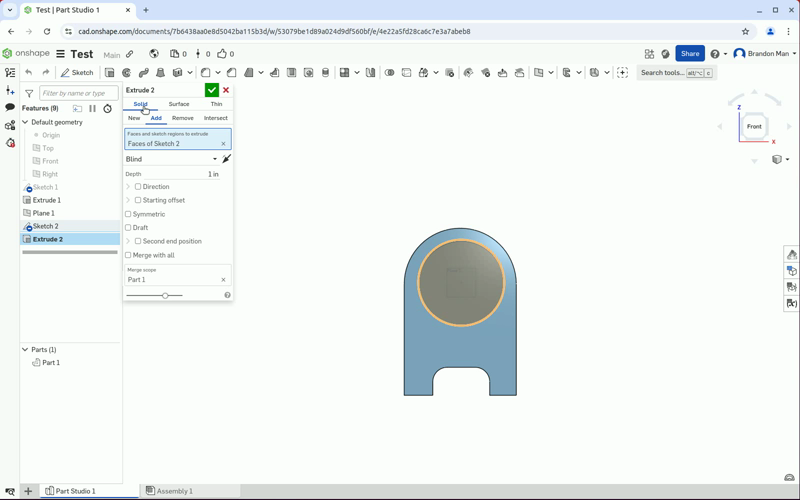
click(143, 106)
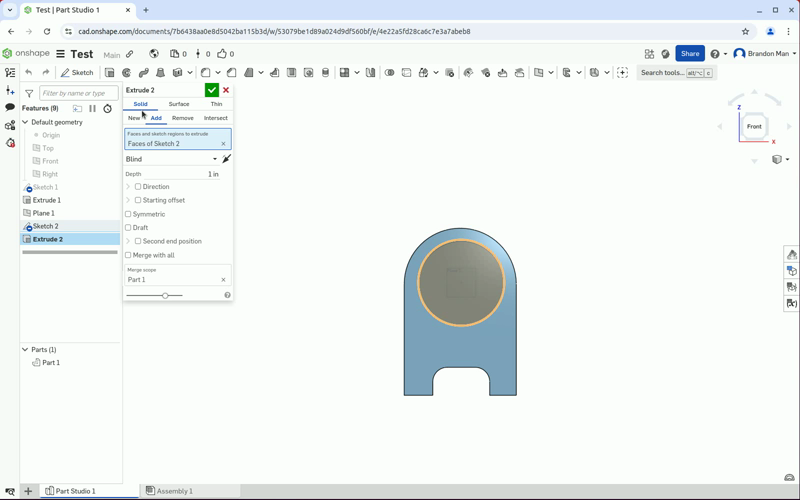
mouse_move(137, 120)
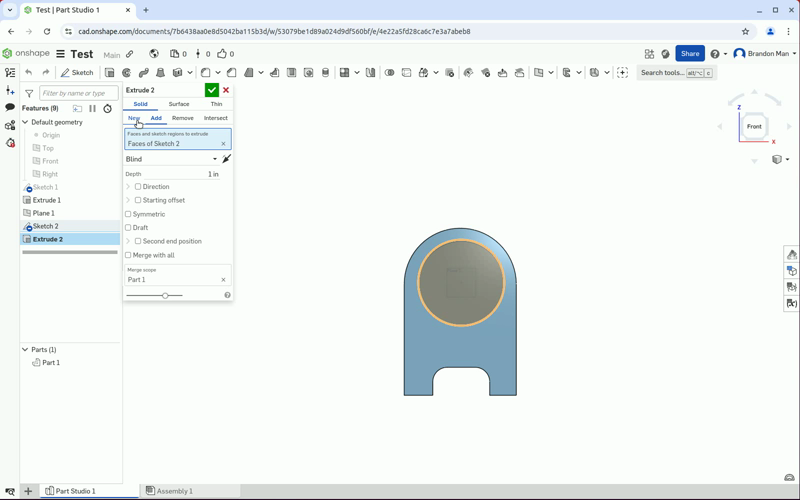
click(137, 120)
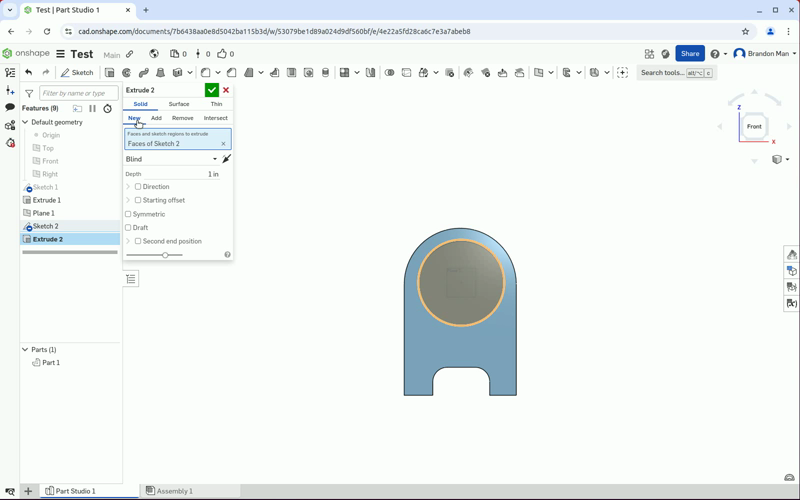
key(tab, 4)
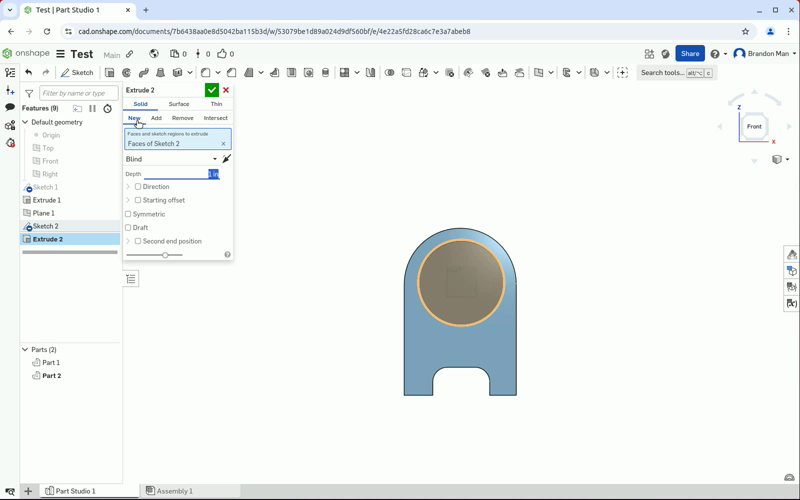
text(-2.889)
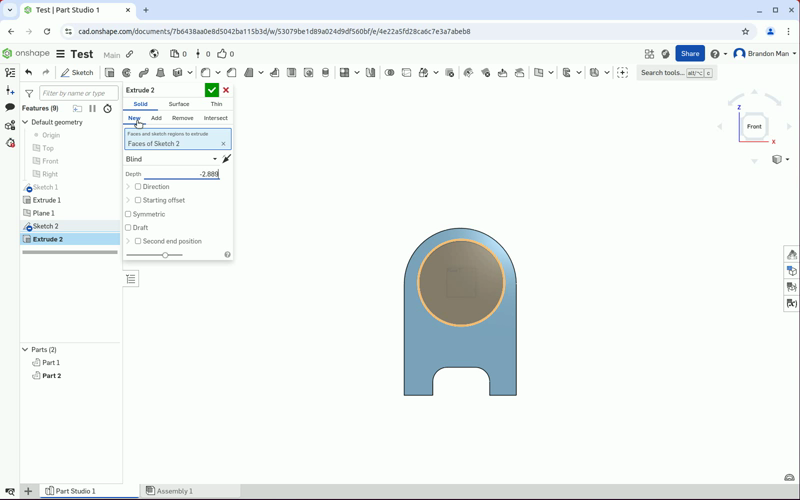
key(enter)
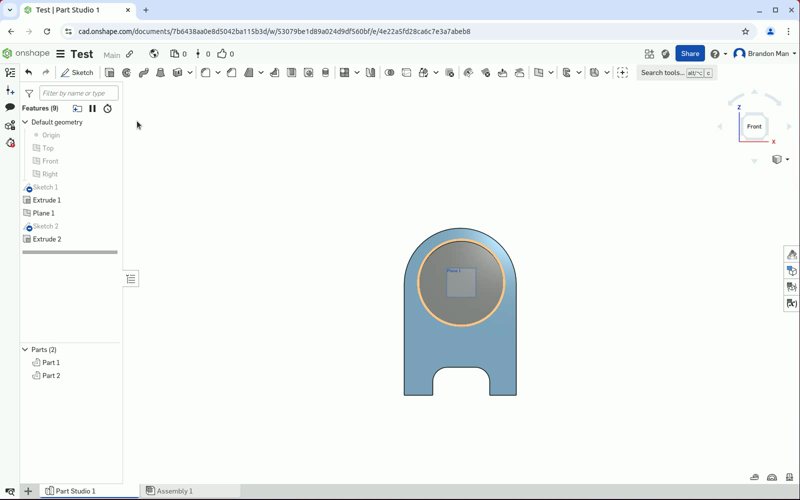
key(shift+h)
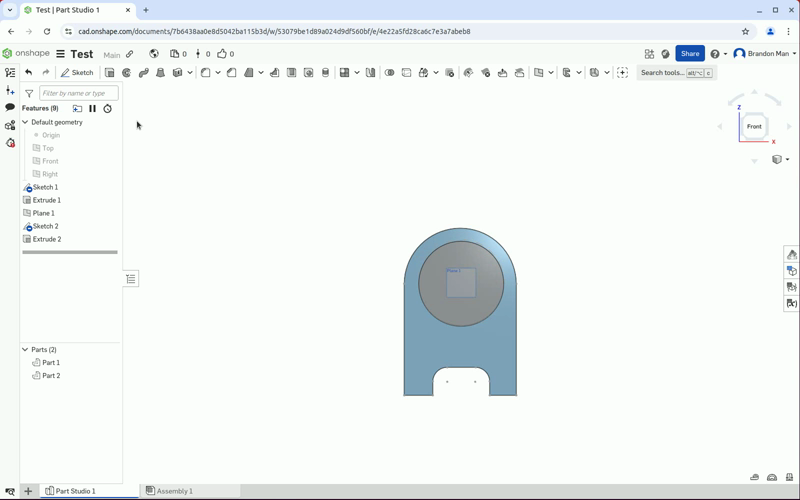
key(shift+h)
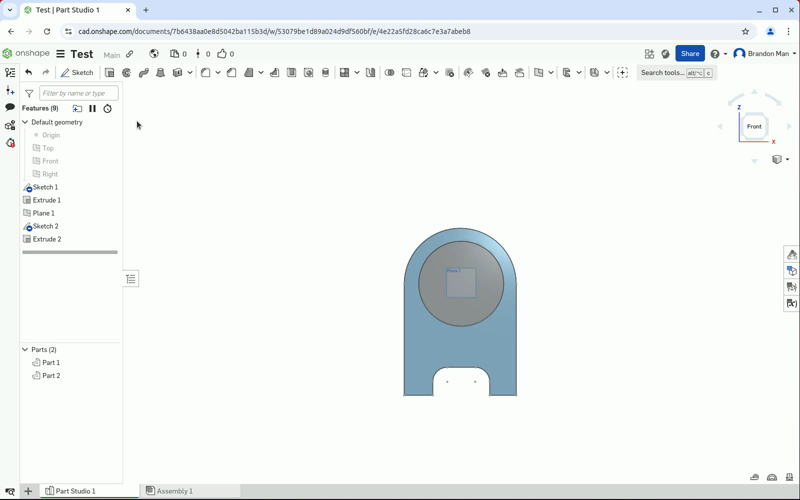
key(shift+7)
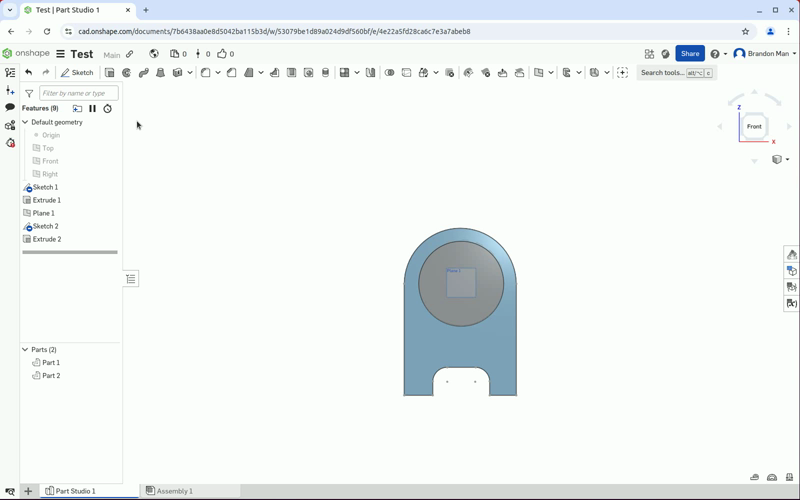
key(left, 2)
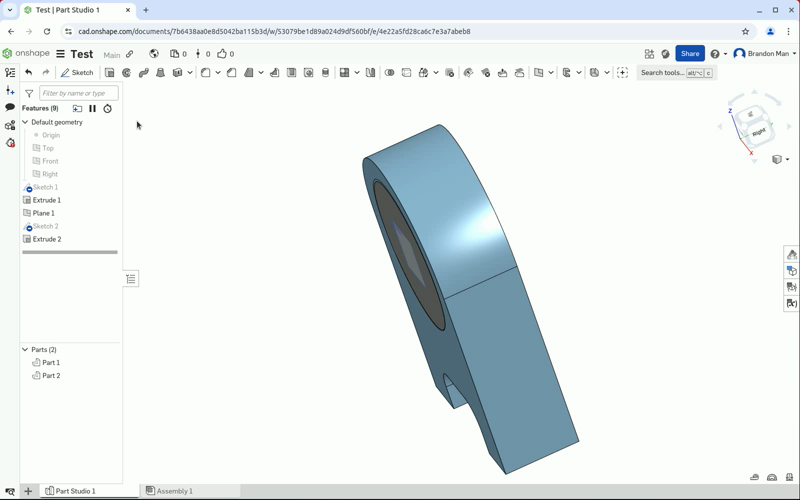
key(down, 2)
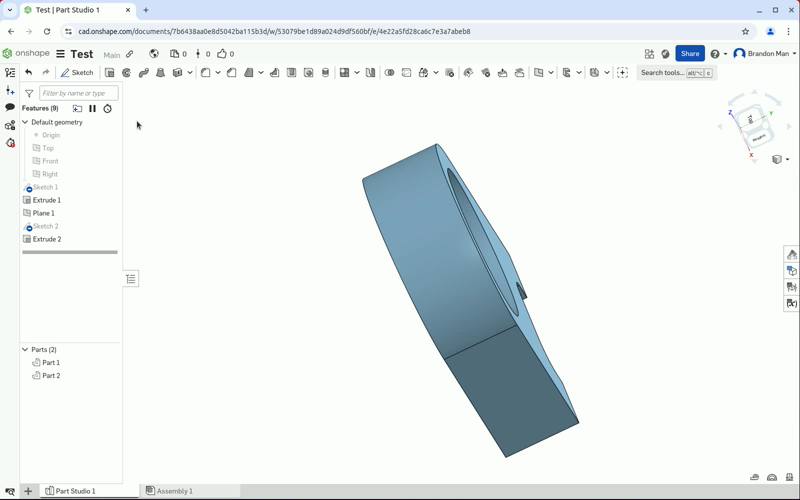
key(up, 2)
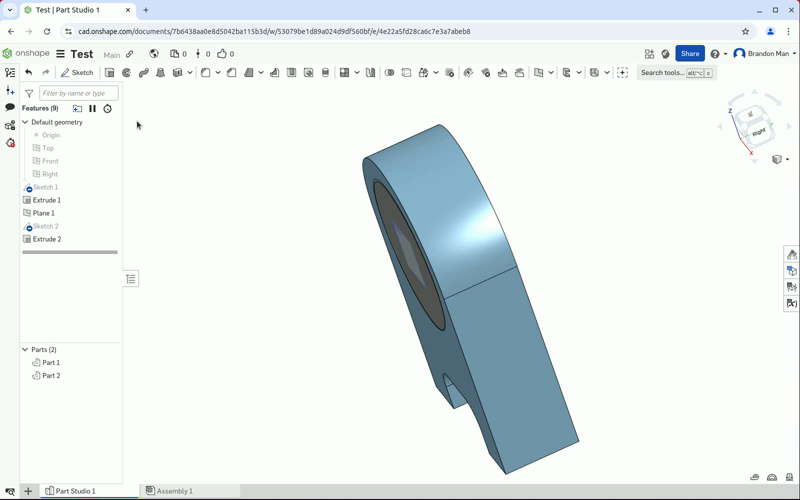
key(right, 2)
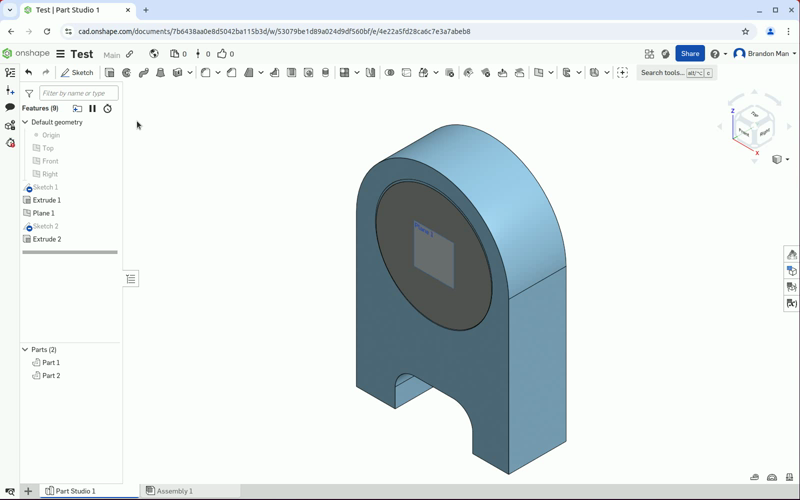
mouse_move(73, 189)
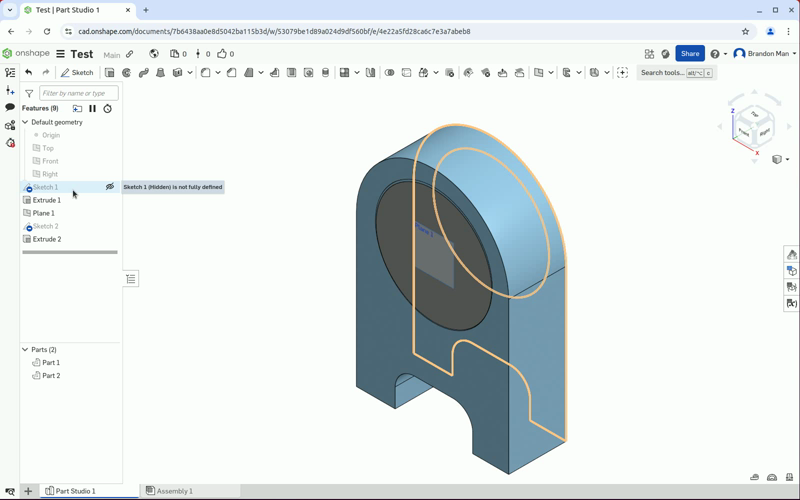
click(73, 189)